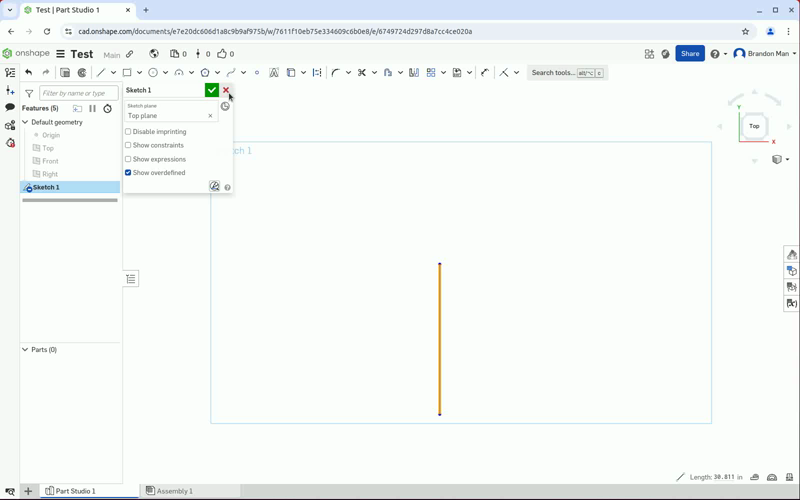
key(shift+h)
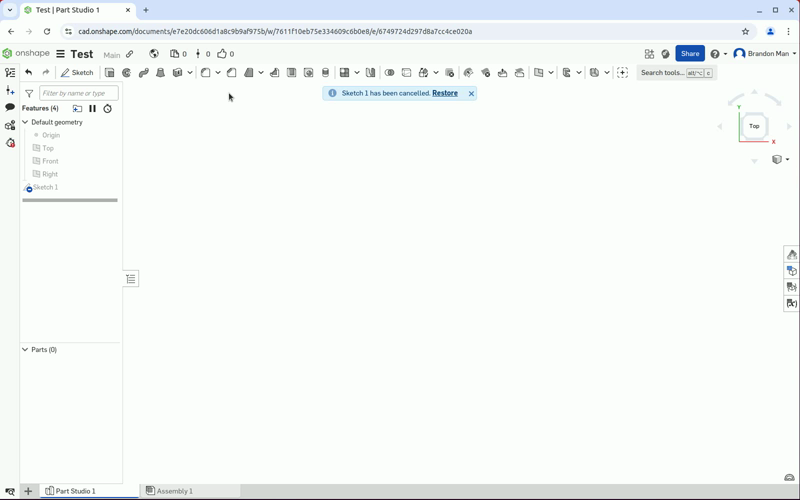
mouse_move(73, 352)
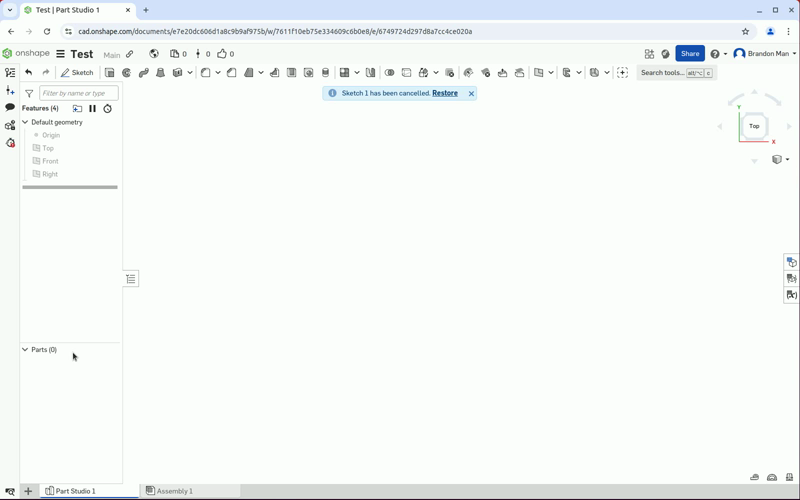
key(y)
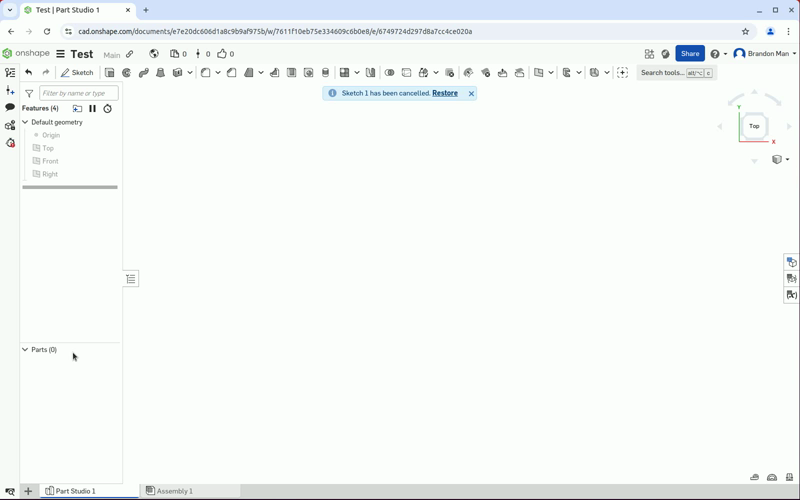
key(shift+p)
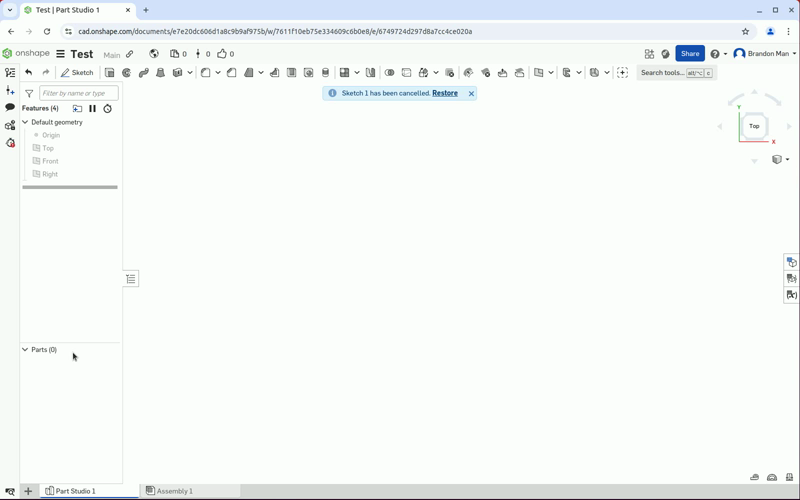
key(space)
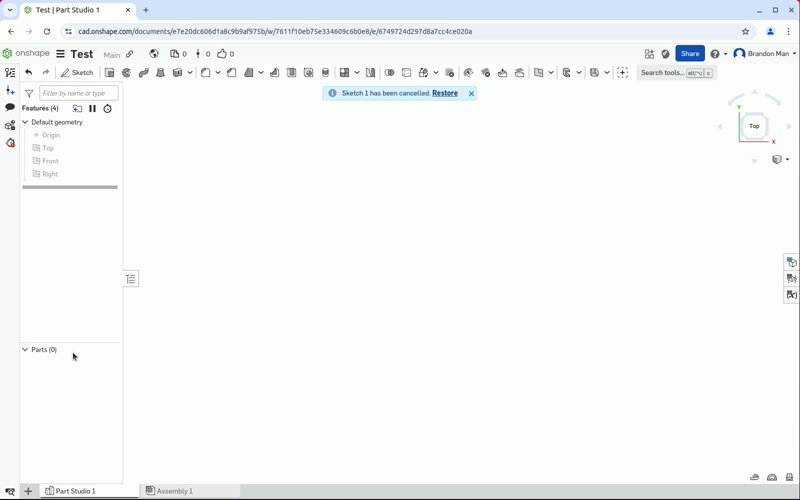
key_down(shift)
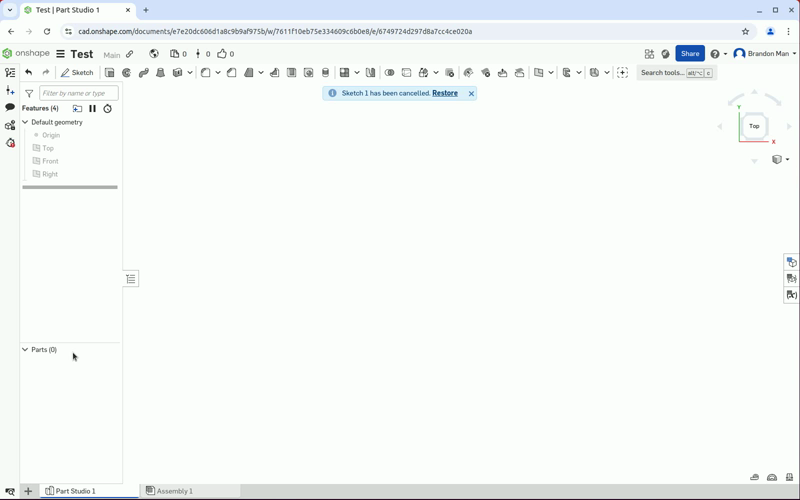
key(up)
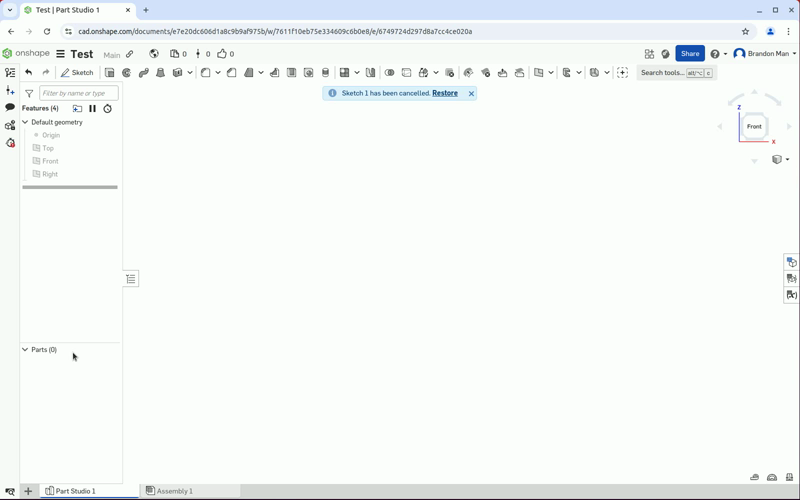
key_up(shift)
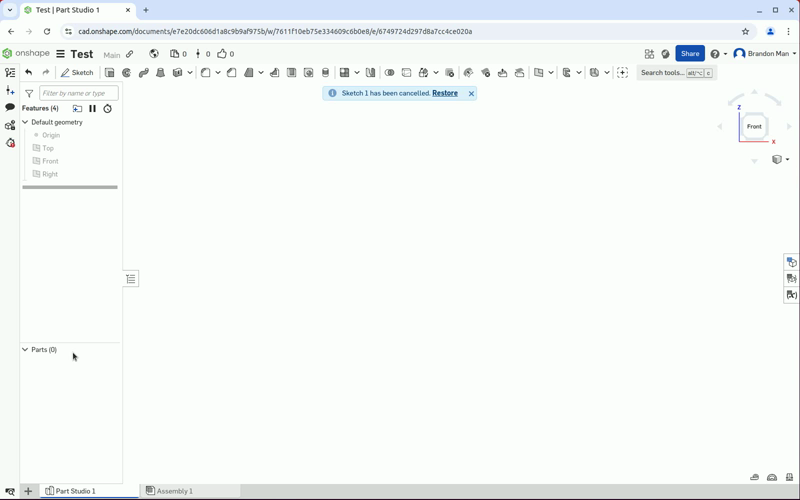
mouse_move(73, 352)
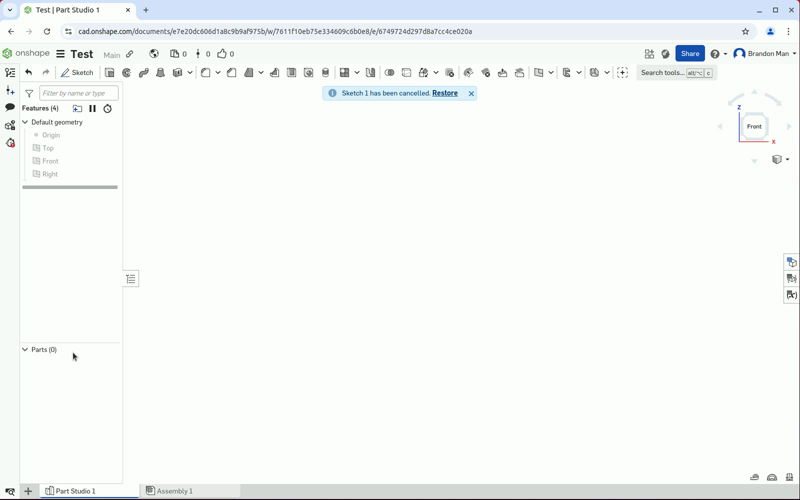
key(shift+y)
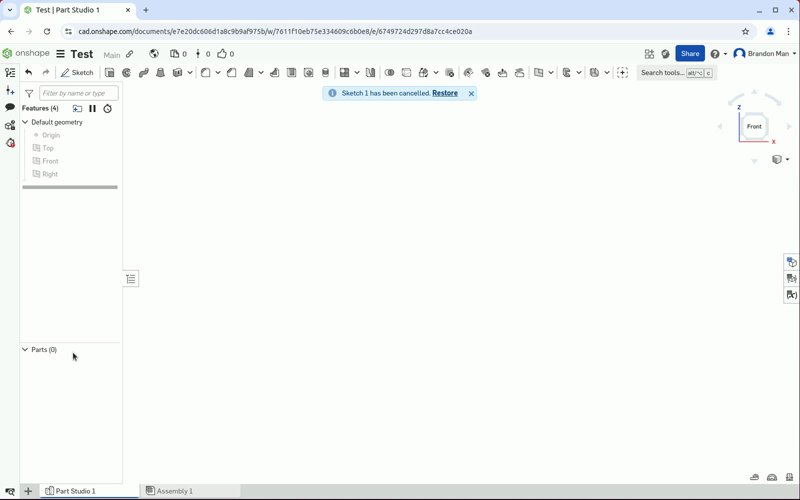
key(shift+s)
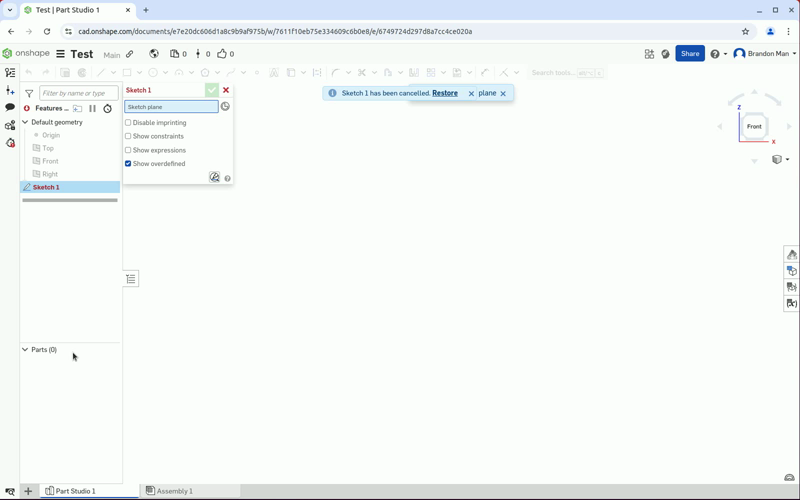
mouse_move(73, 163)
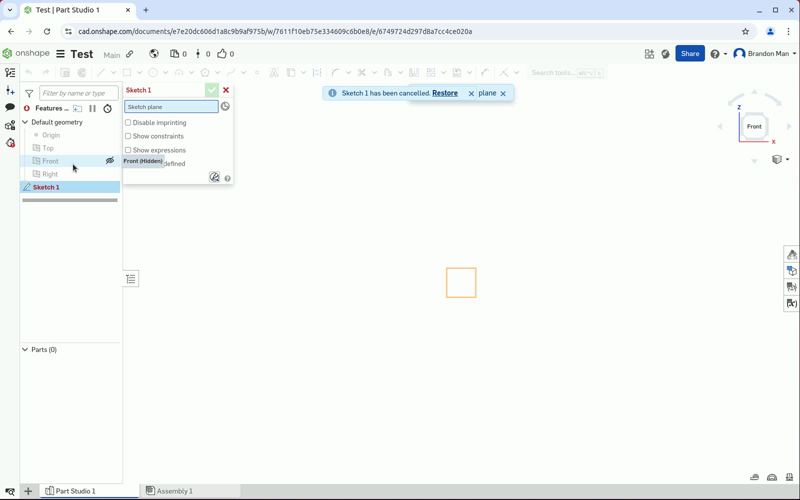
click(73, 163)
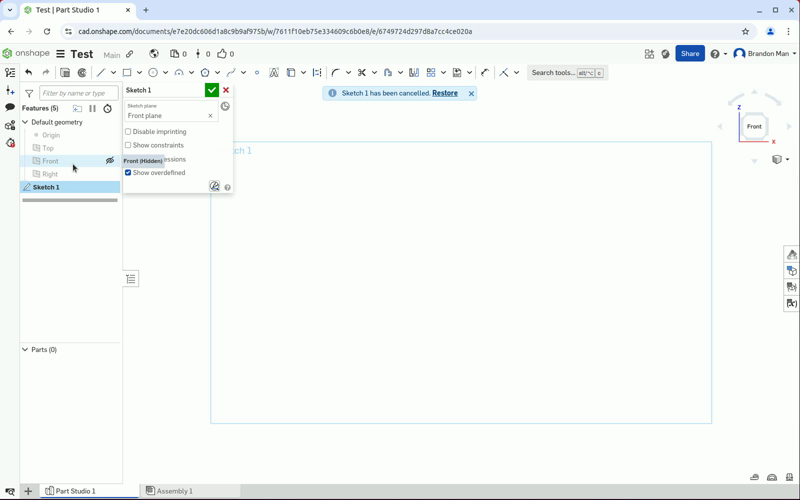
mouse_move(73, 352)
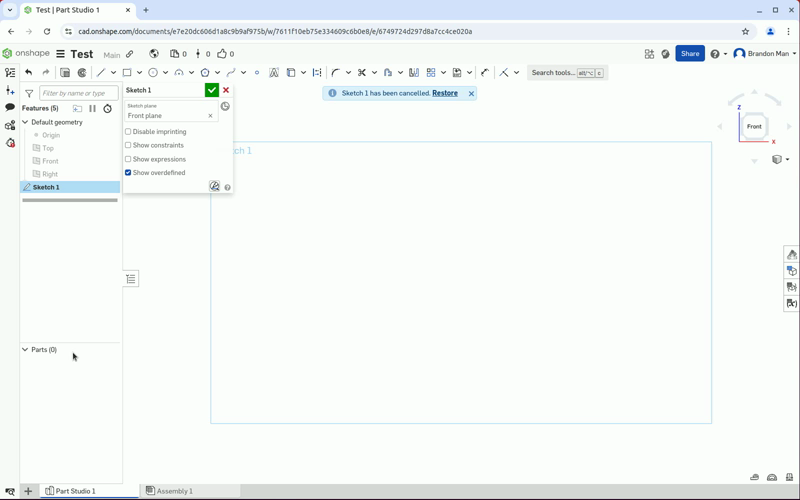
key(y)
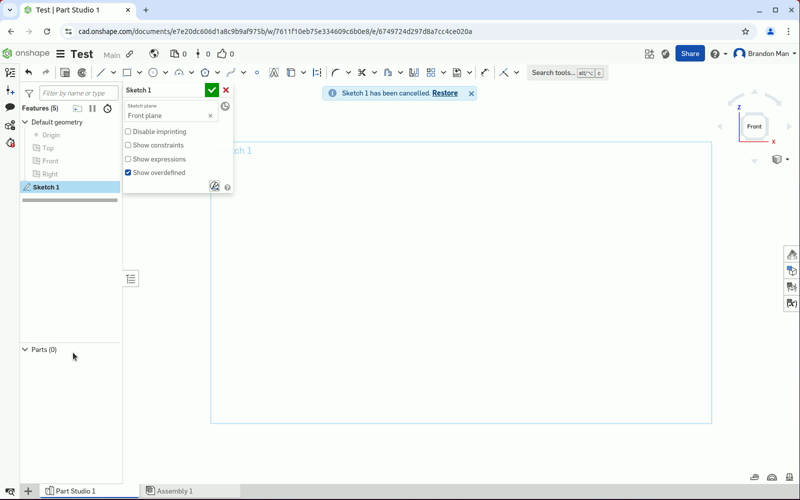
key(l)
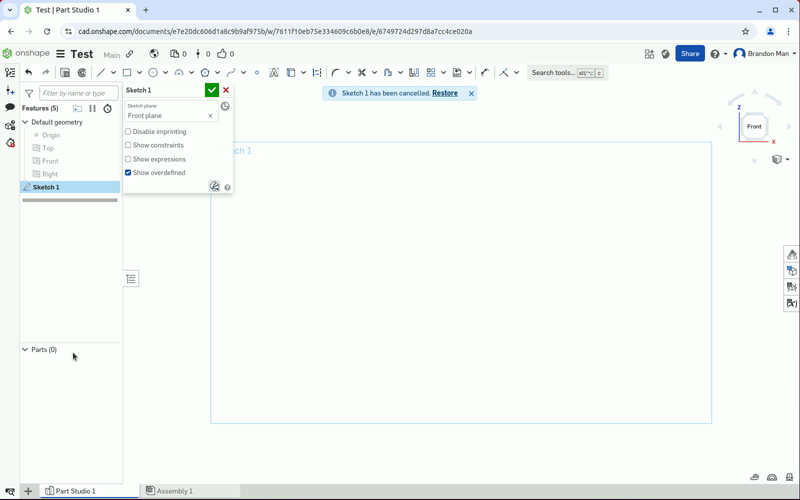
key_down(shift)
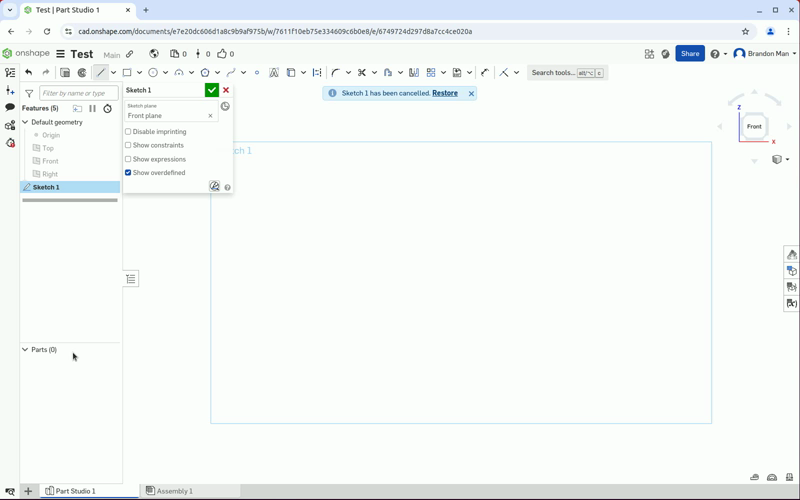
mouse_move(459, 353)
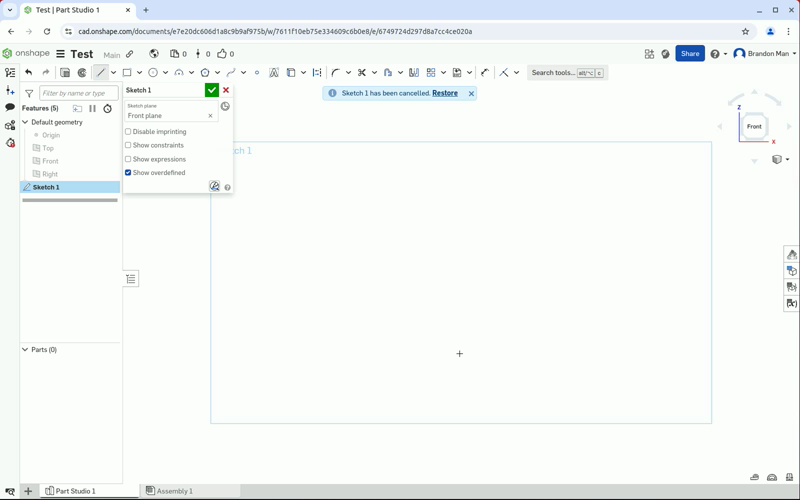
click(459, 353)
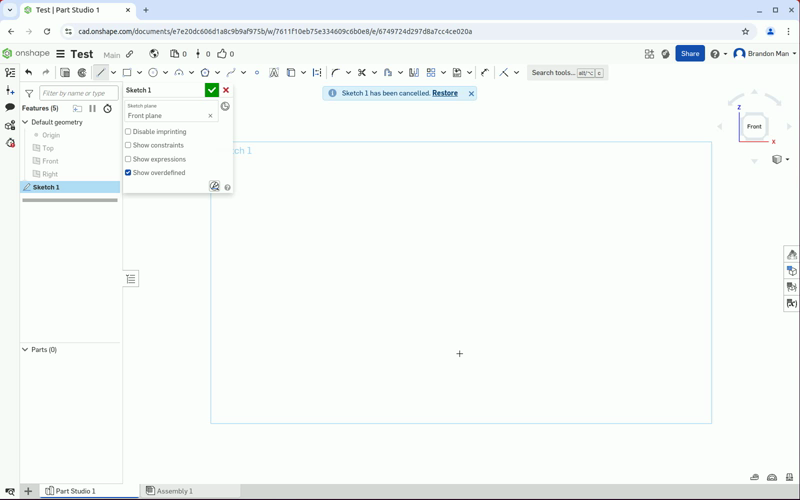
key_up(shift)
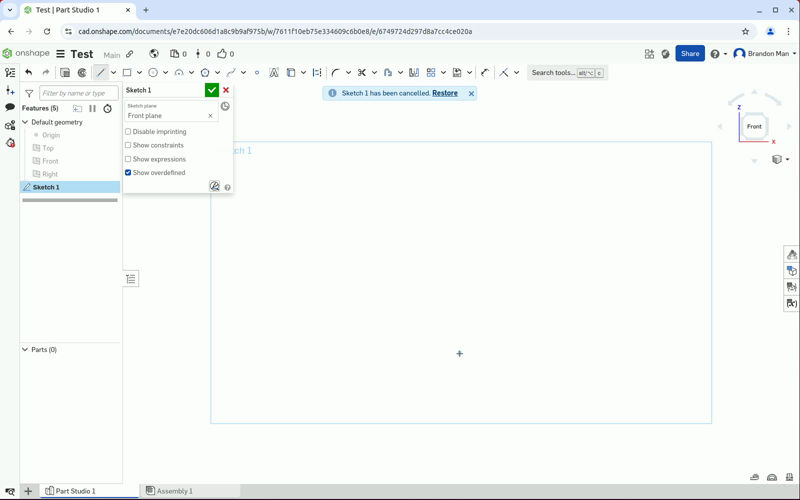
key_down(shift)
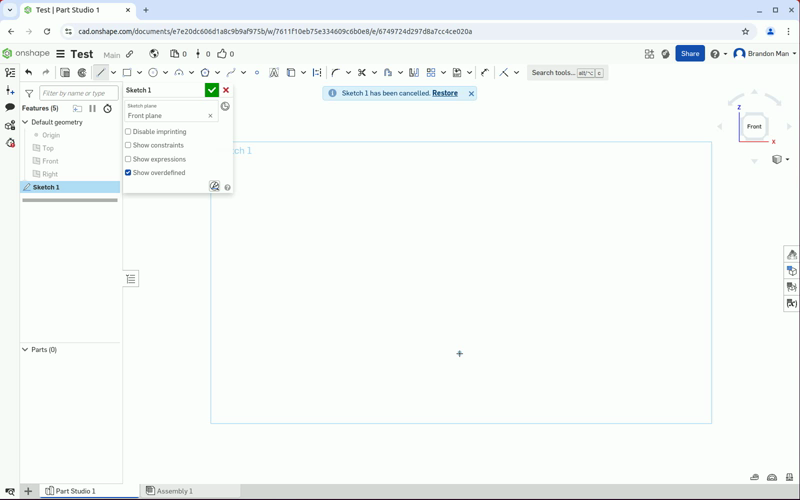
mouse_move(573, 353)
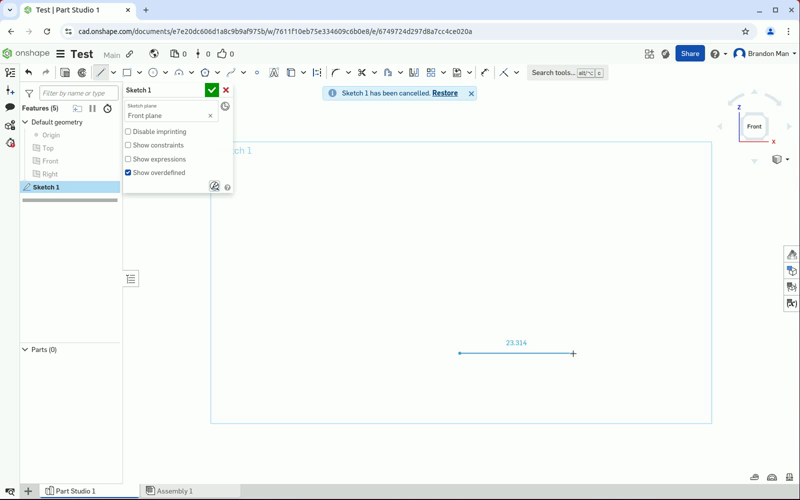
click(573, 353)
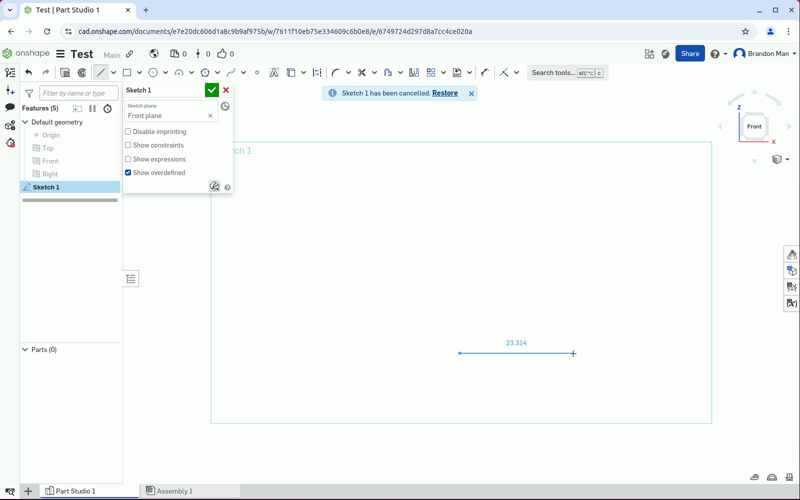
key_up(shift)
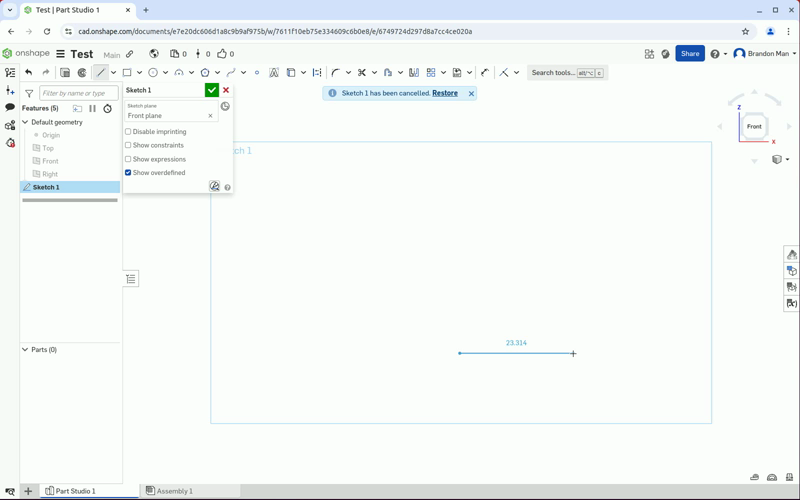
key_down(shift)
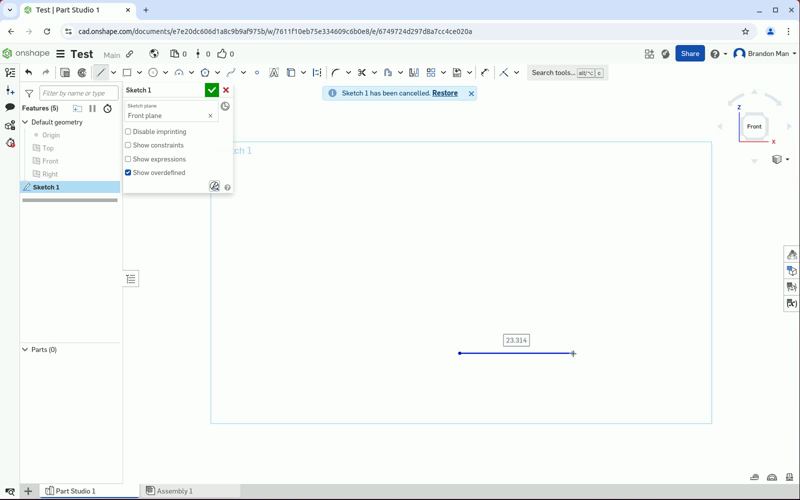
mouse_move(573, 285)
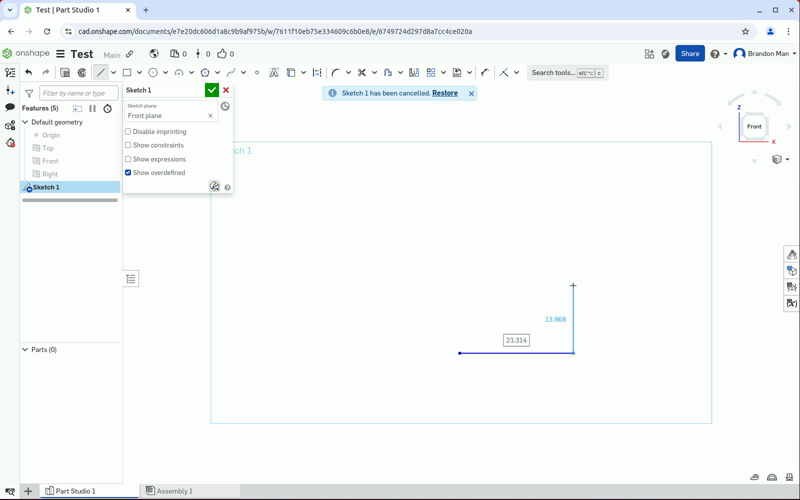
click(573, 285)
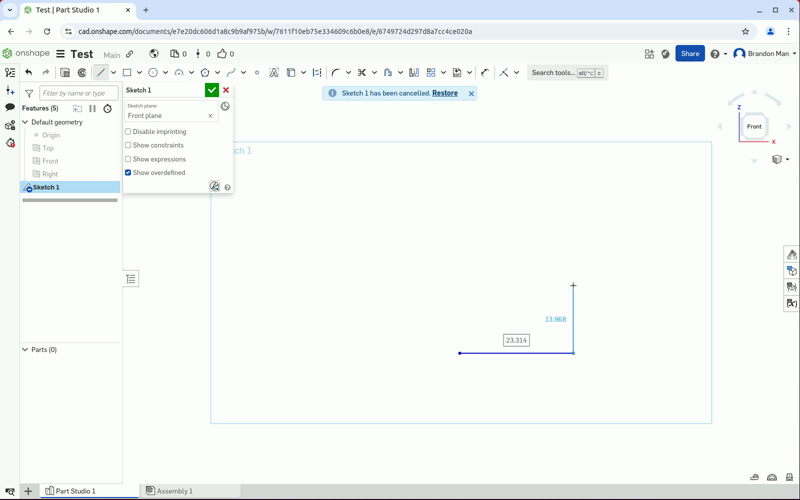
key_up(shift)
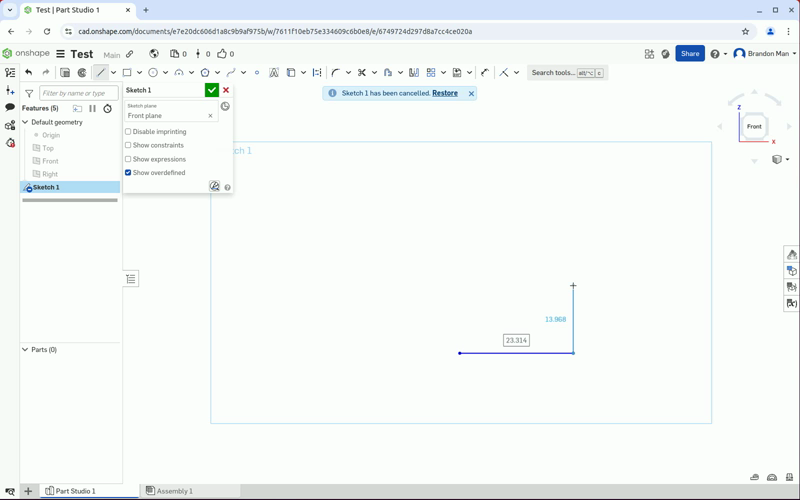
key_down(shift)
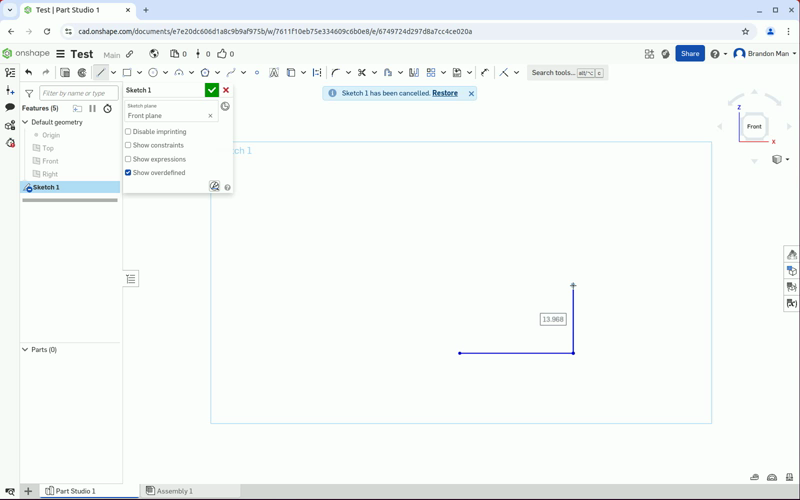
mouse_move(459, 353)
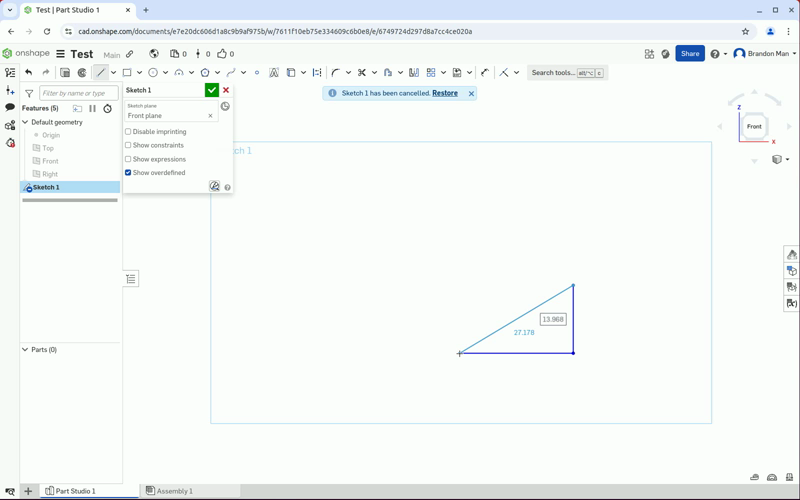
key_up(shift)
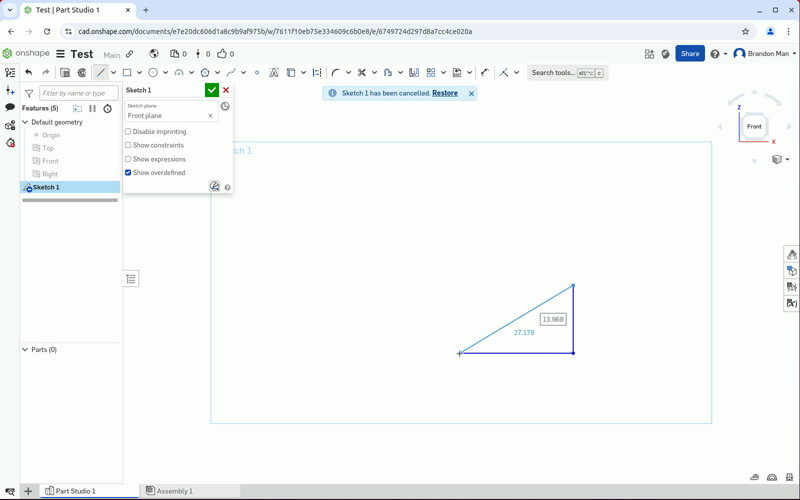
click(459, 353)
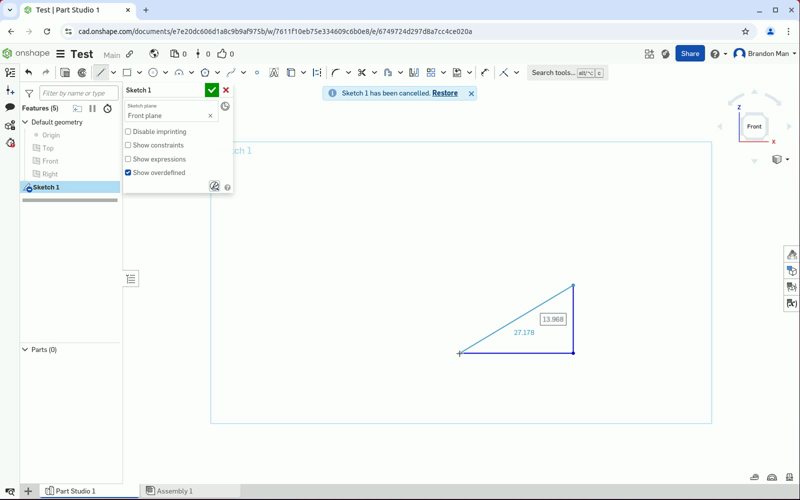
key(esc)
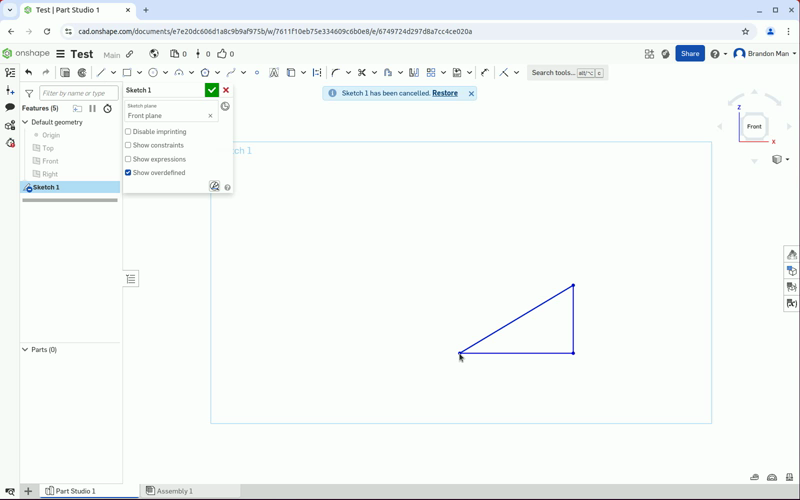
mouse_move(563, 323)
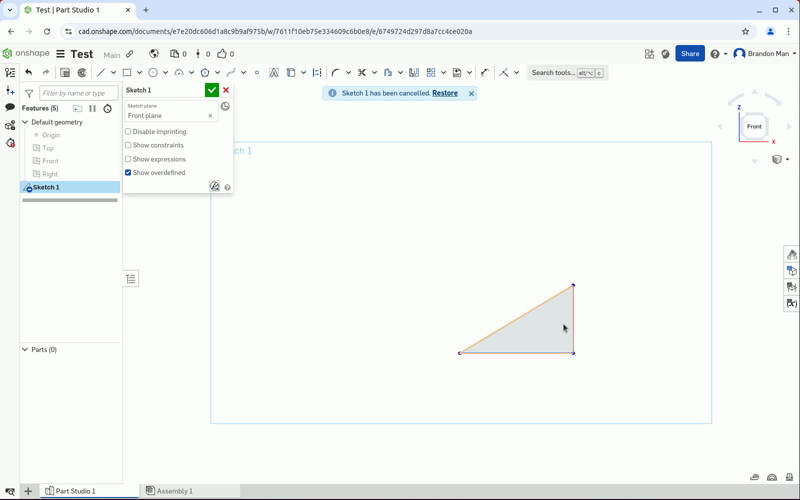
click(563, 323)
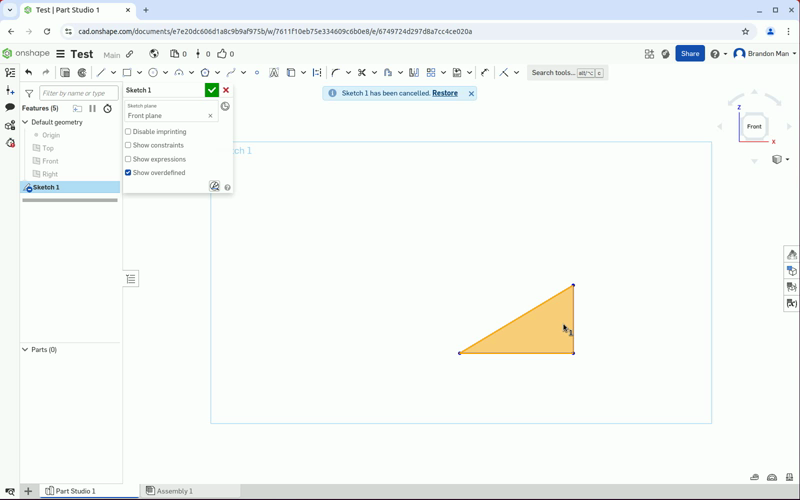
mouse_move(73, 352)
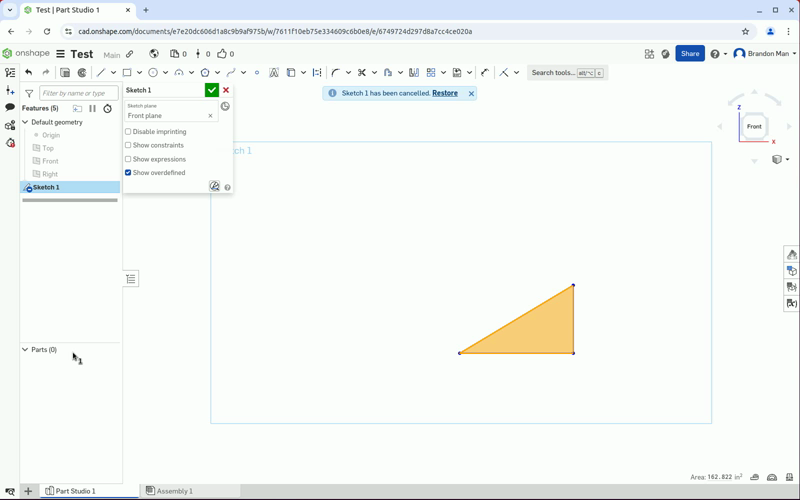
key(shift+y)
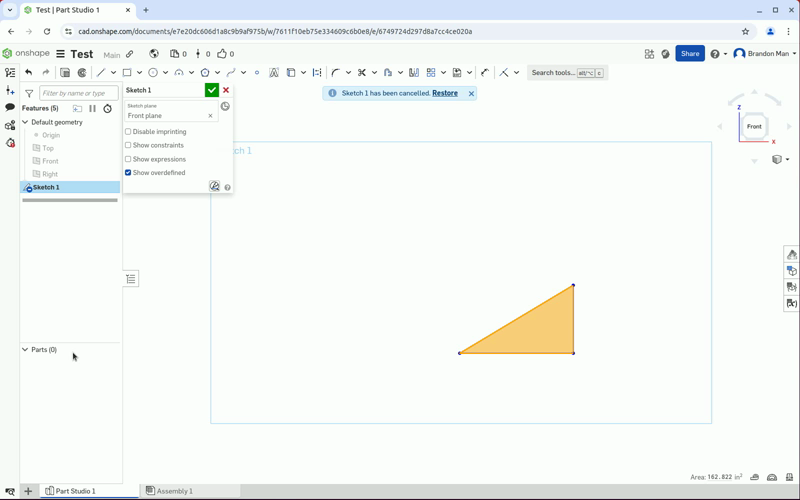
key(shift+e)
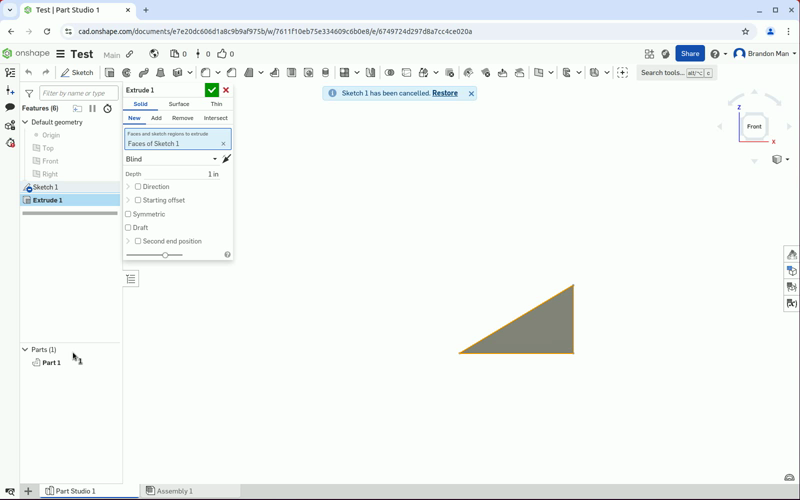
mouse_move(143, 106)
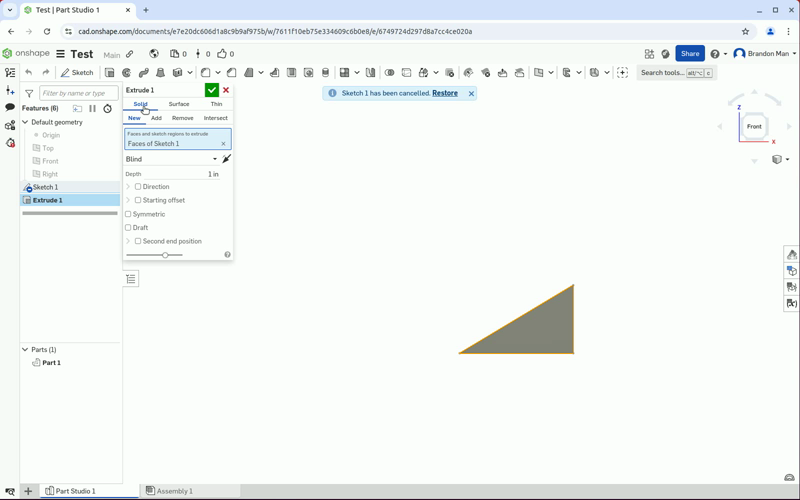
click(143, 106)
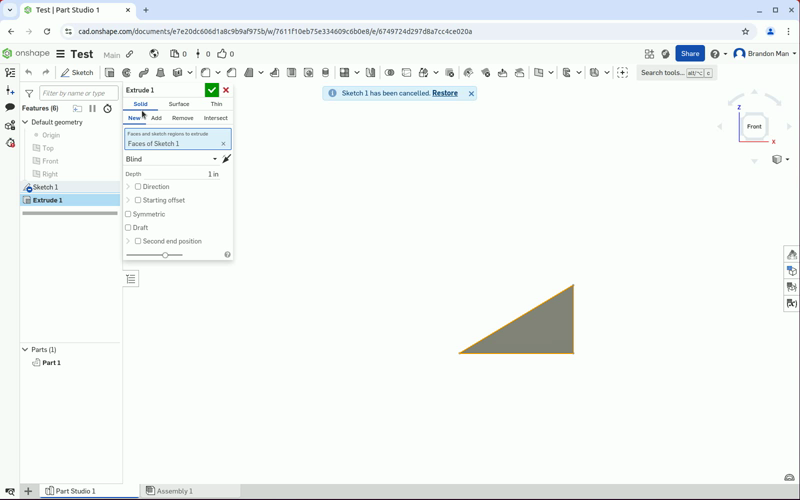
mouse_move(137, 120)
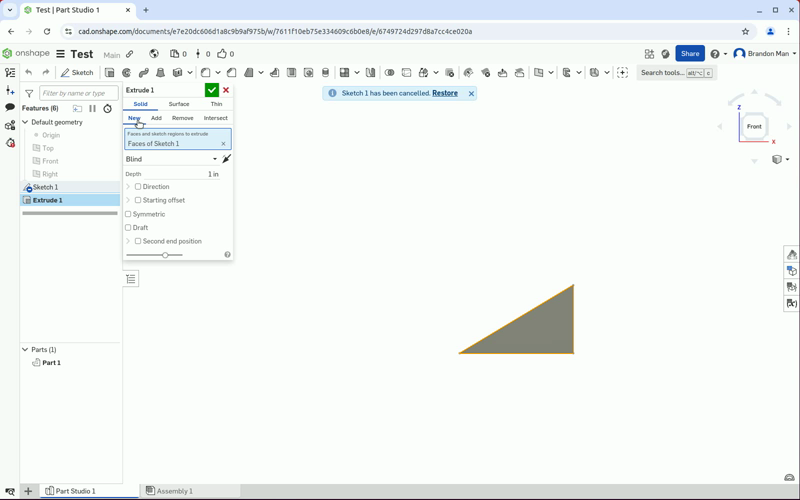
click(137, 120)
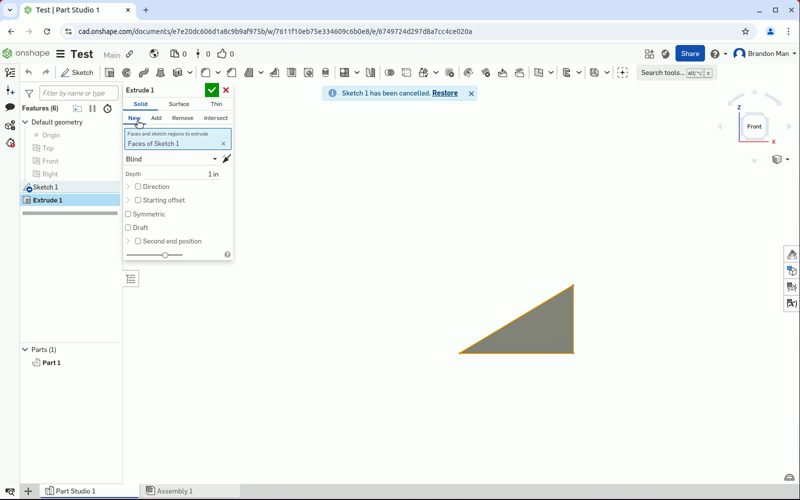
key(tab, 4)
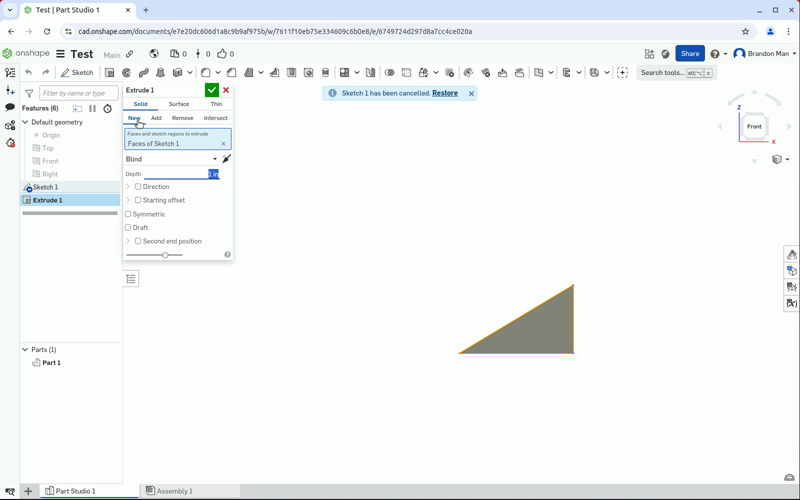
text(0.481)
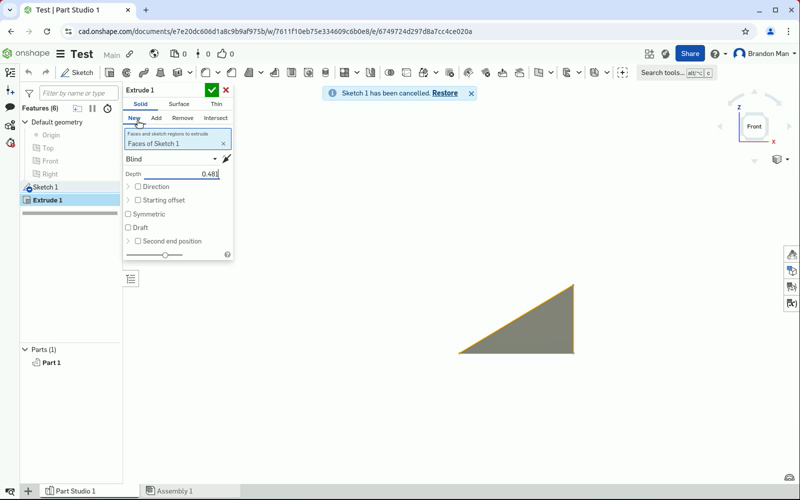
key(enter)
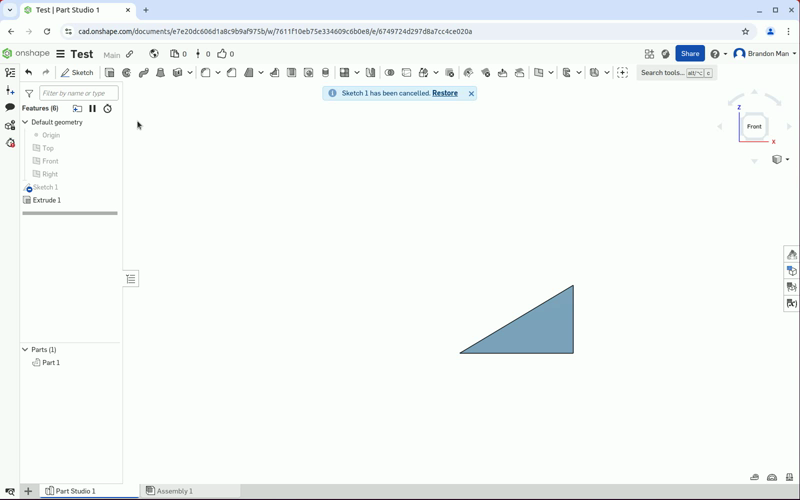
key(shift+h)
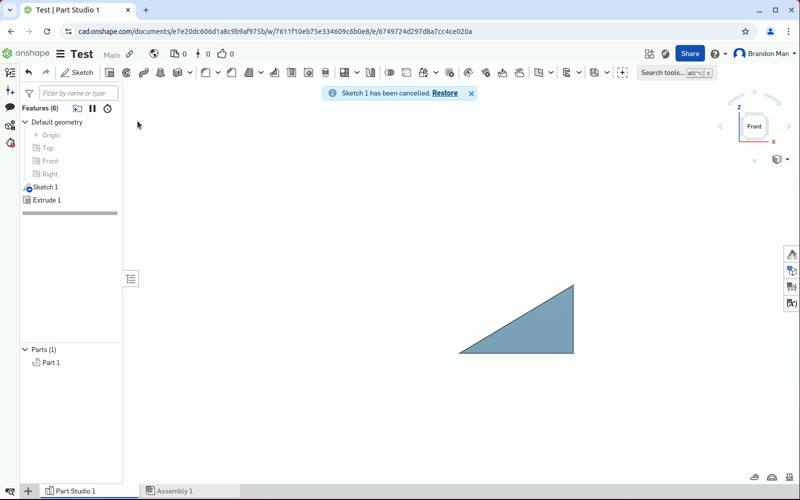
key(shift+h)
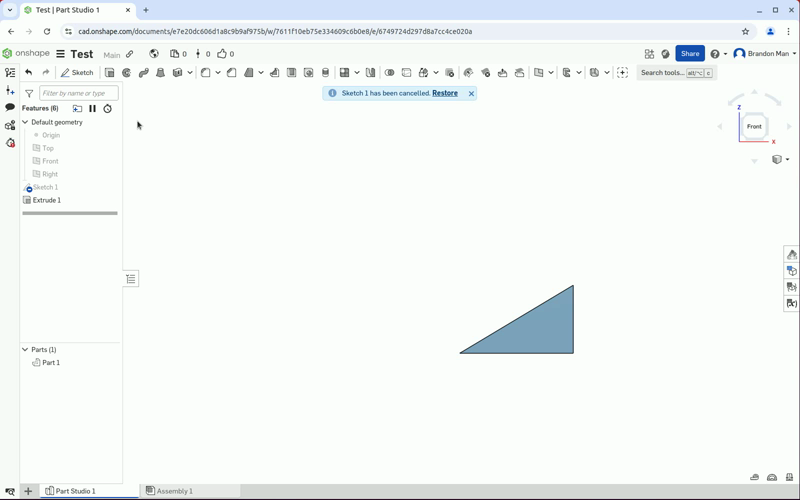
mouse_move(73, 189)
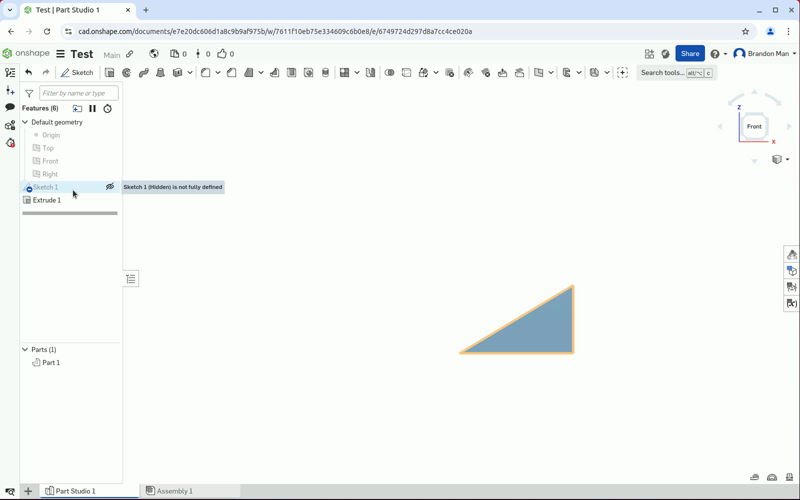
click(73, 189)
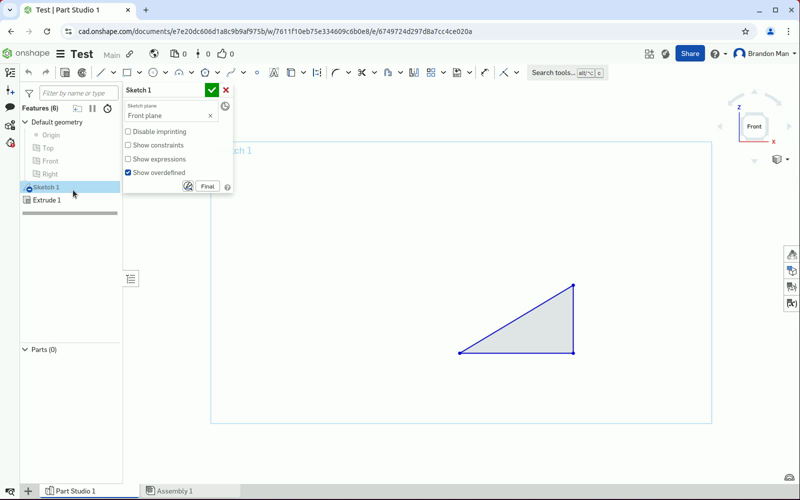
mouse_move(229, 92)
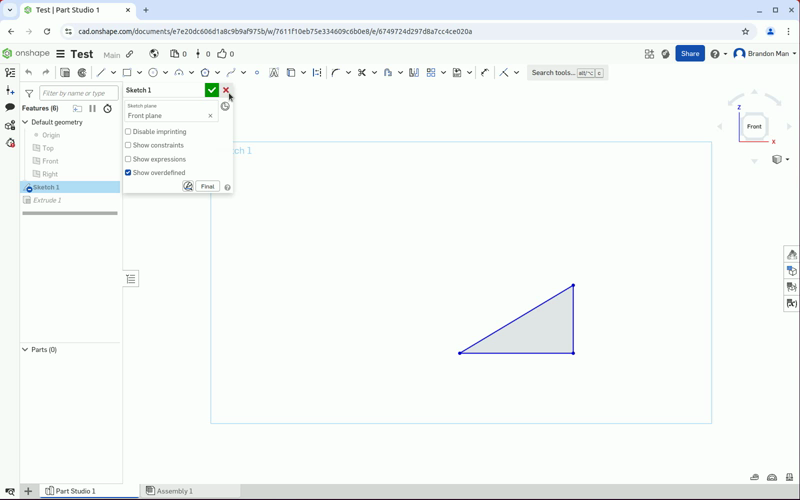
click(229, 92)
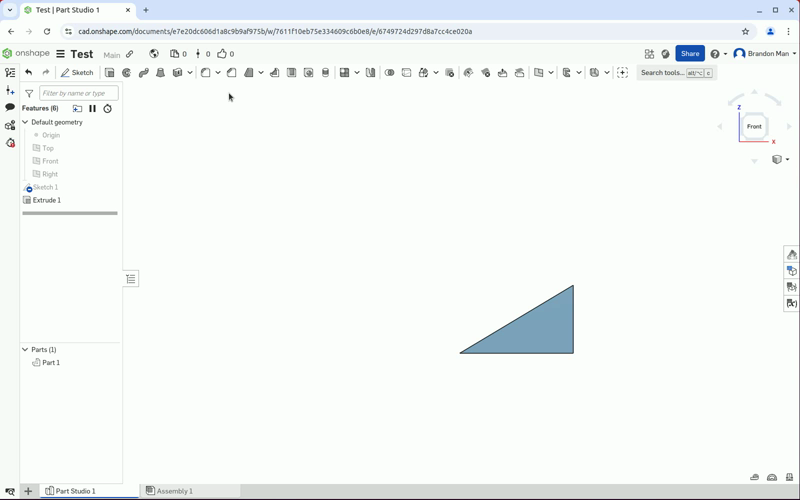
mouse_move(541, 75)
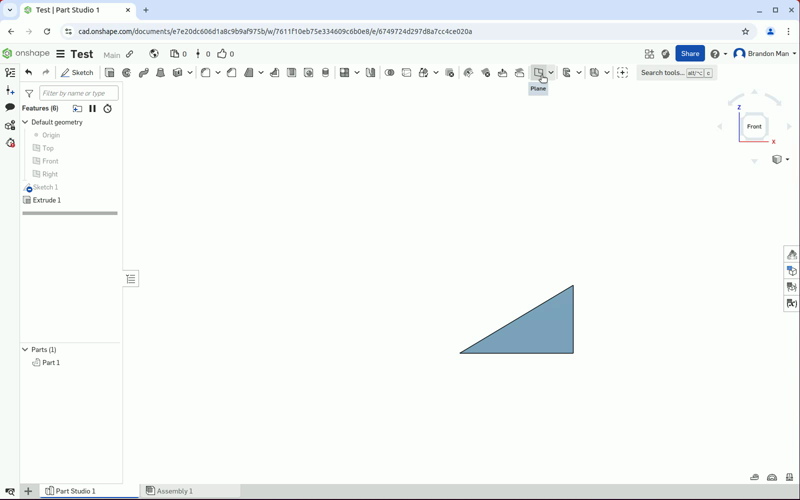
click(541, 75)
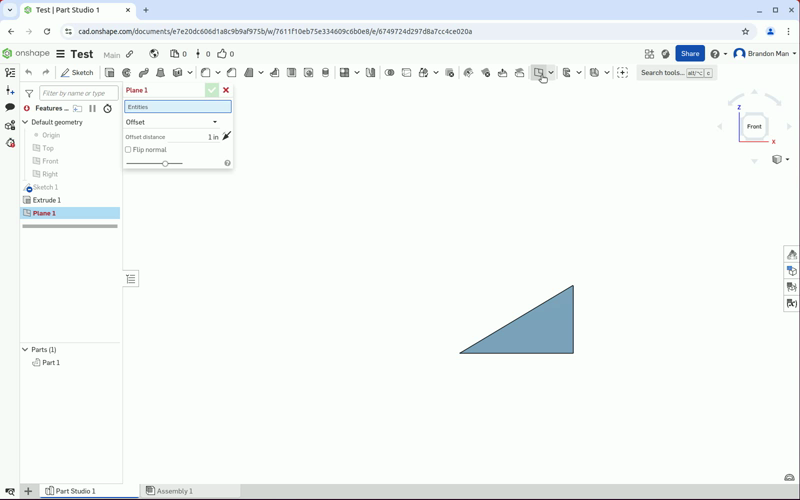
mouse_move(73, 163)
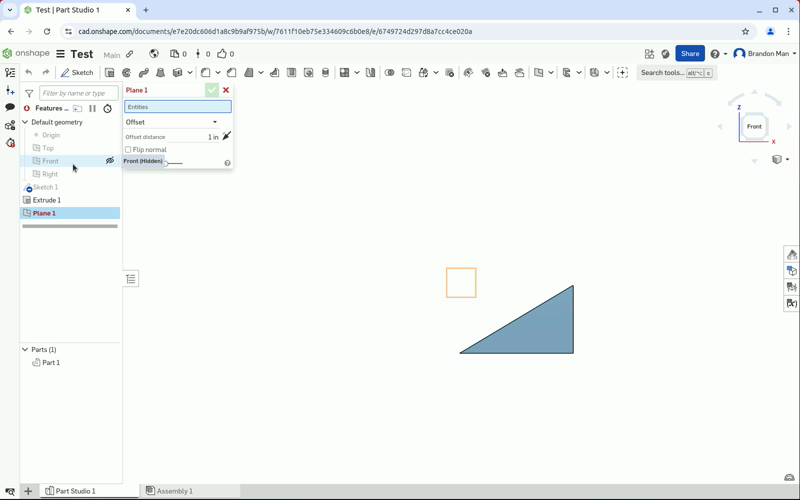
click(73, 163)
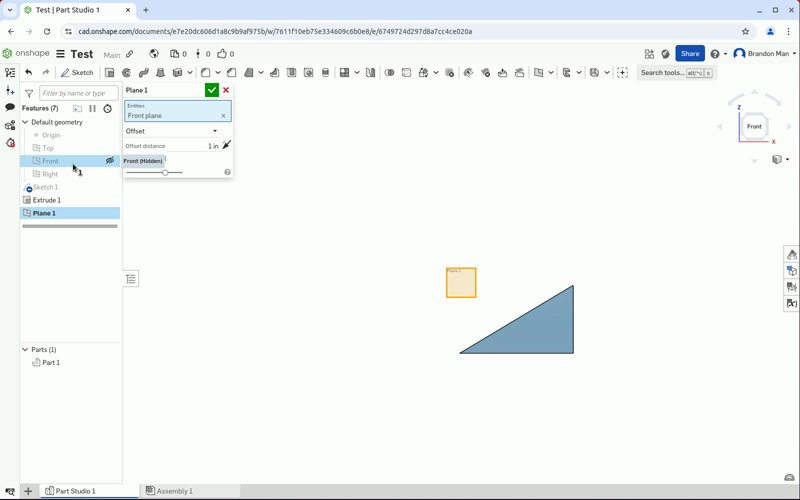
key(tab, 2)
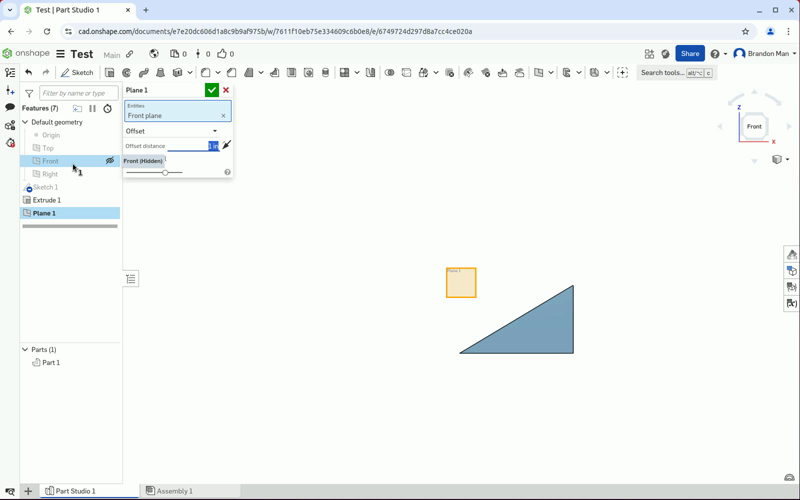
text(0.493)
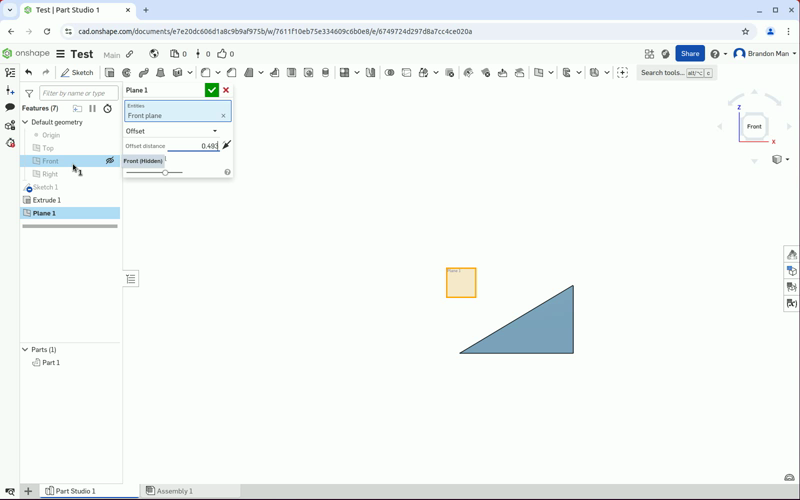
key(enter, 2)
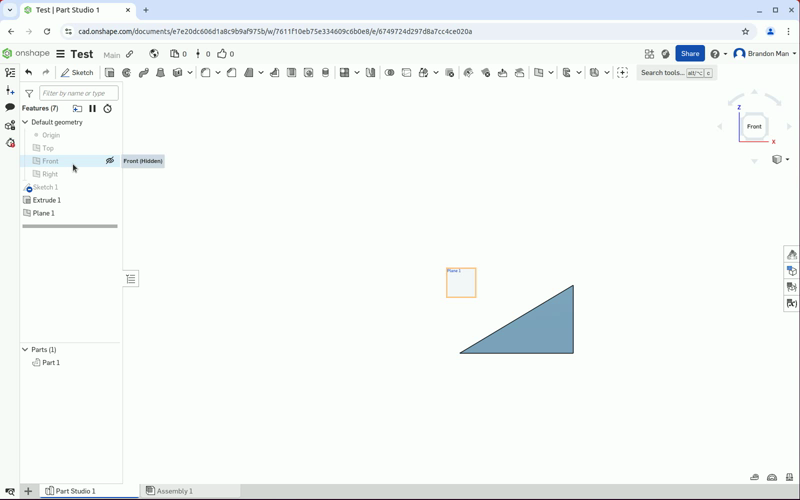
key(shift+s)
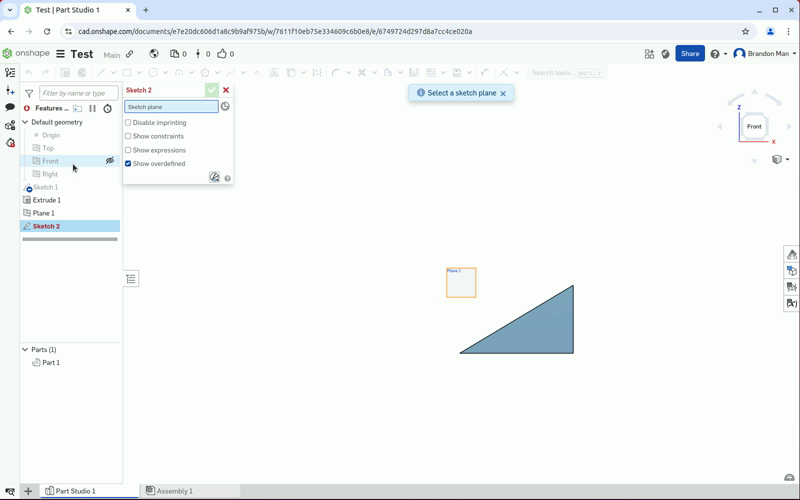
mouse_move(73, 215)
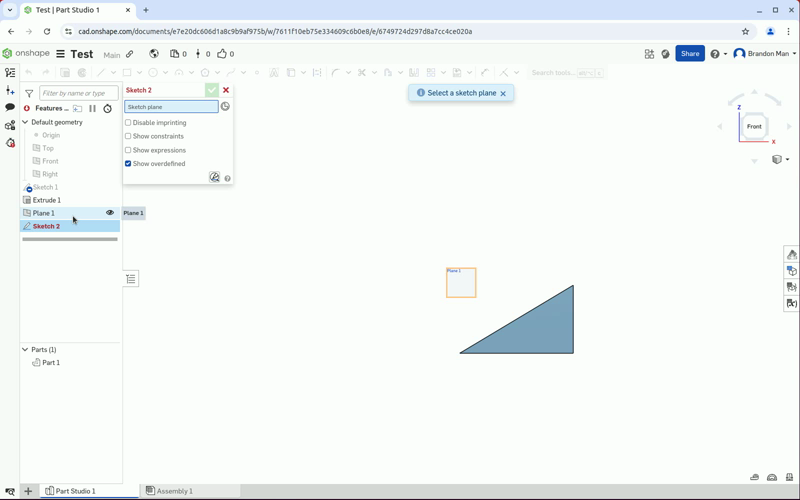
click(73, 215)
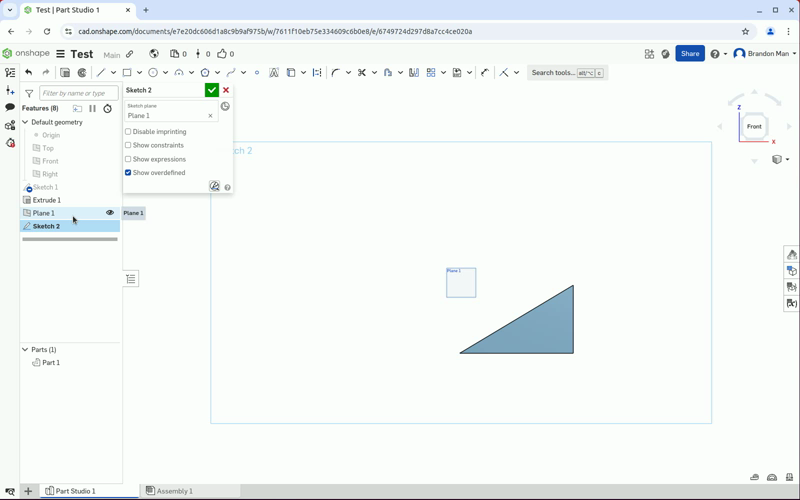
mouse_move(73, 352)
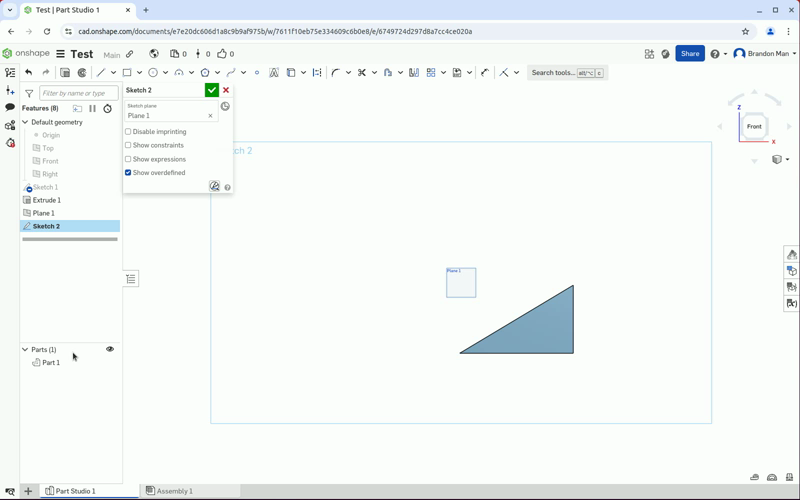
key(y)
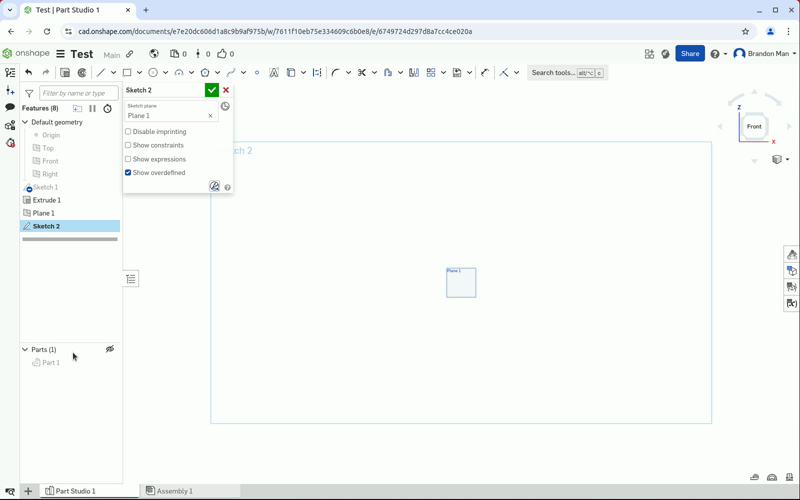
key(c)
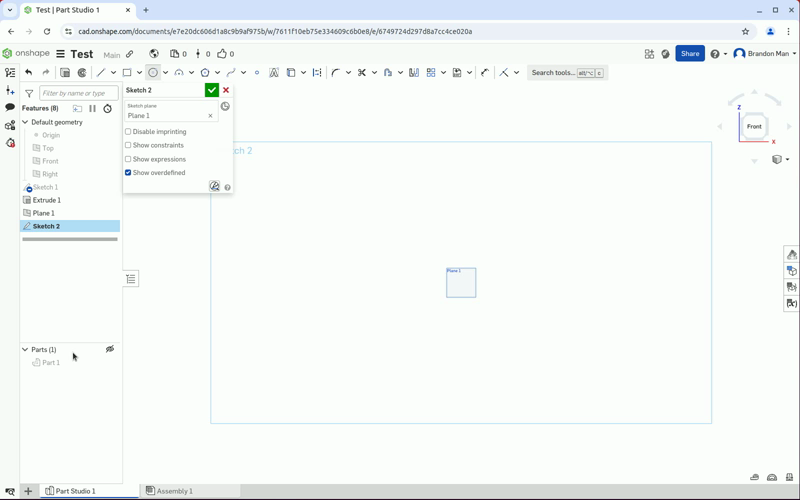
key_down(shift)
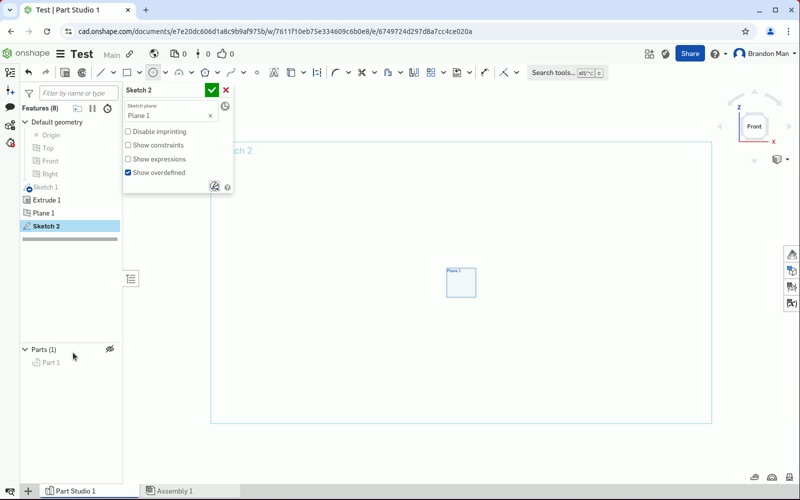
mouse_move(559, 334)
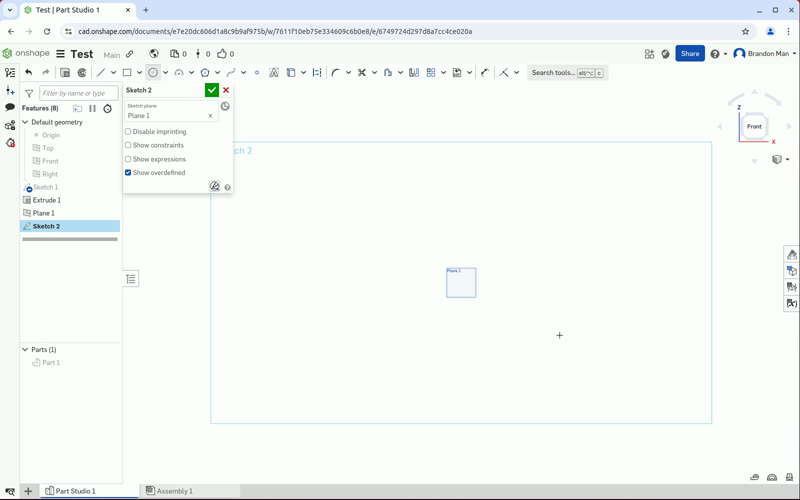
click(559, 334)
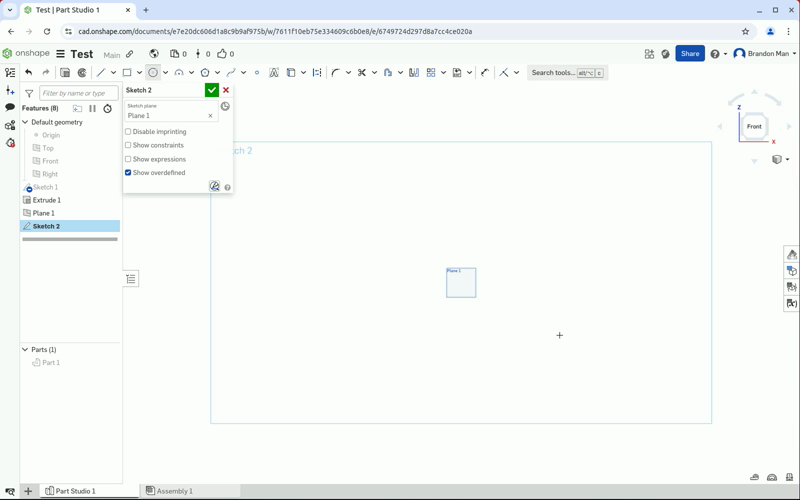
key_up(shift)
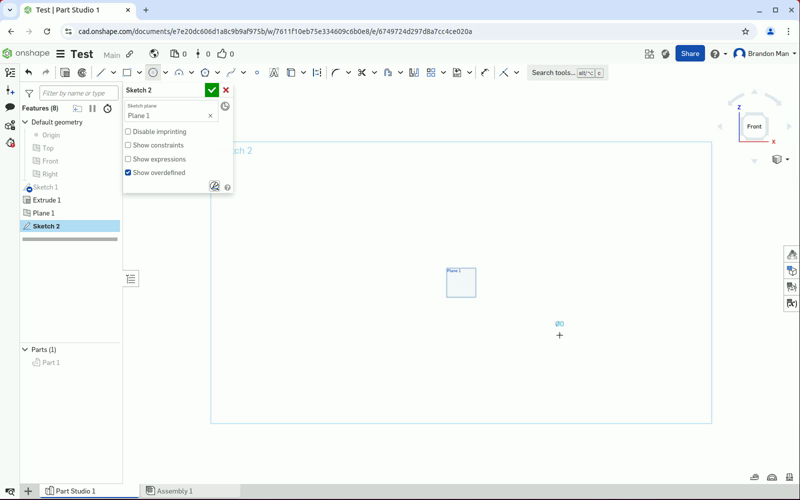
mouse_move(561, 334)
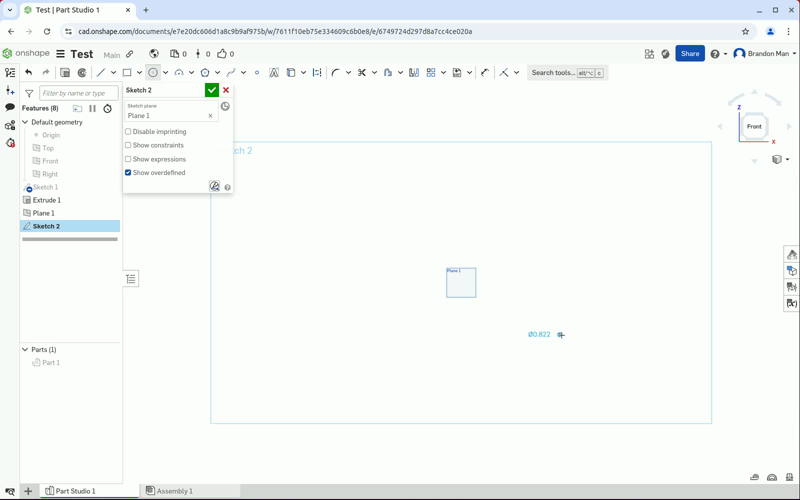
scroll(6)
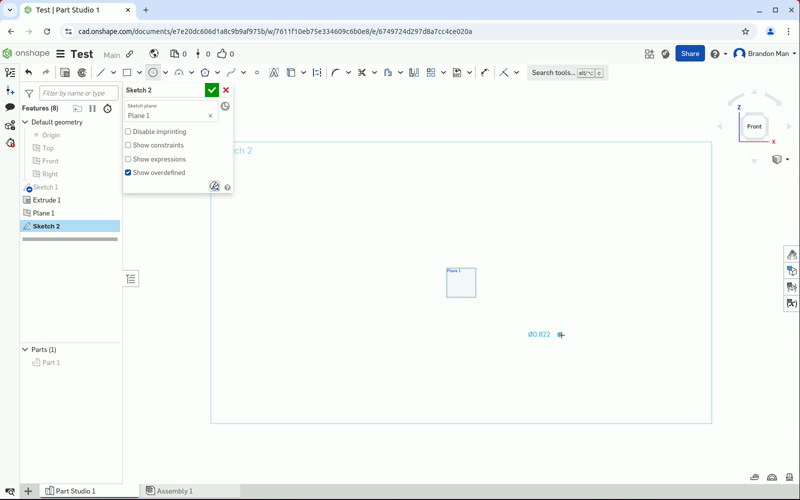
scroll(6)
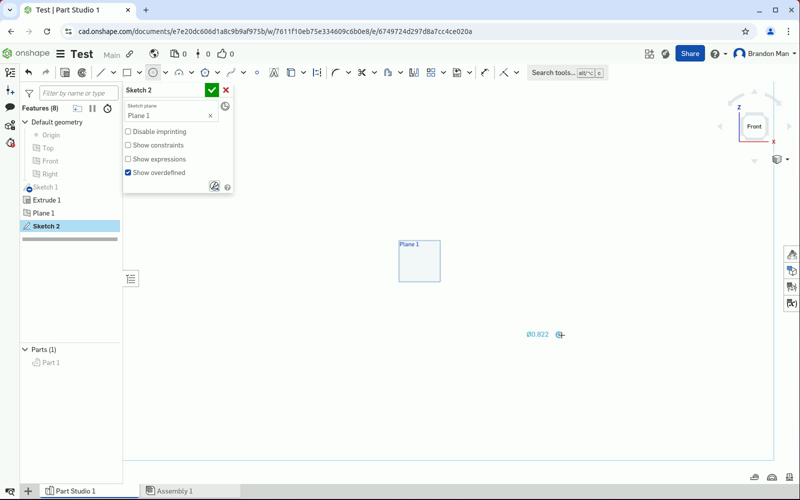
scroll(6)
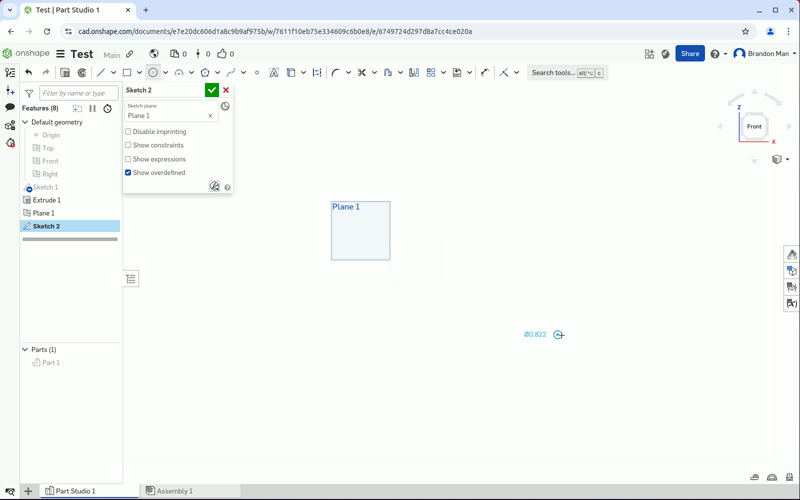
scroll(6)
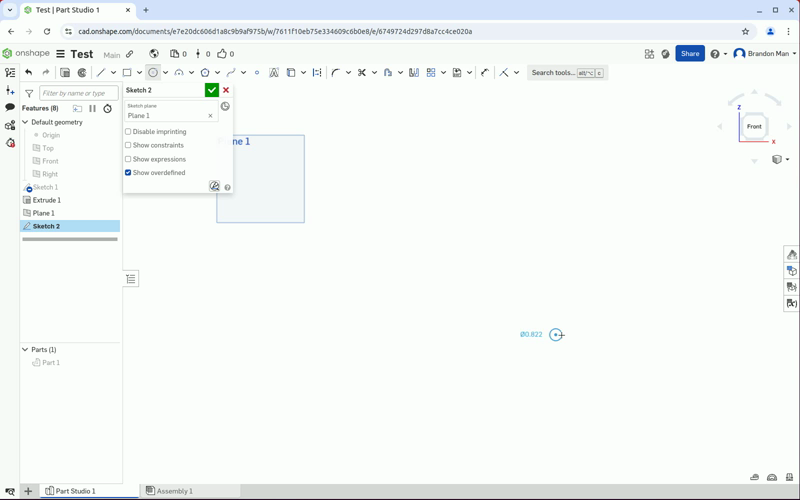
scroll(6)
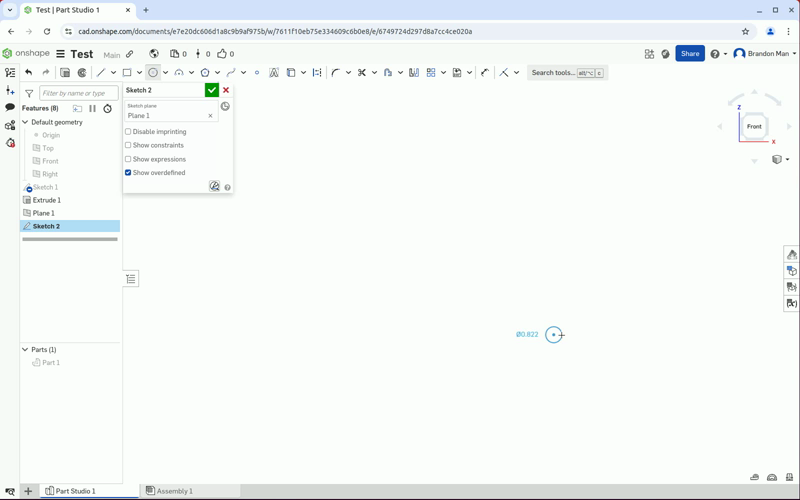
scroll(6)
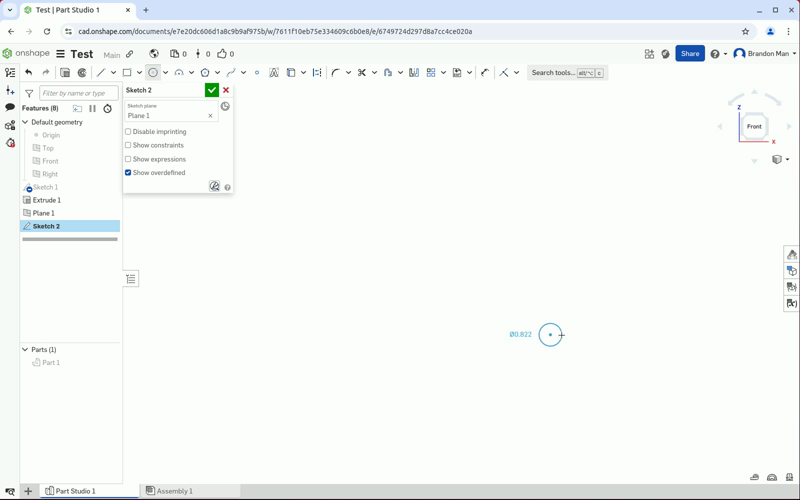
scroll(6)
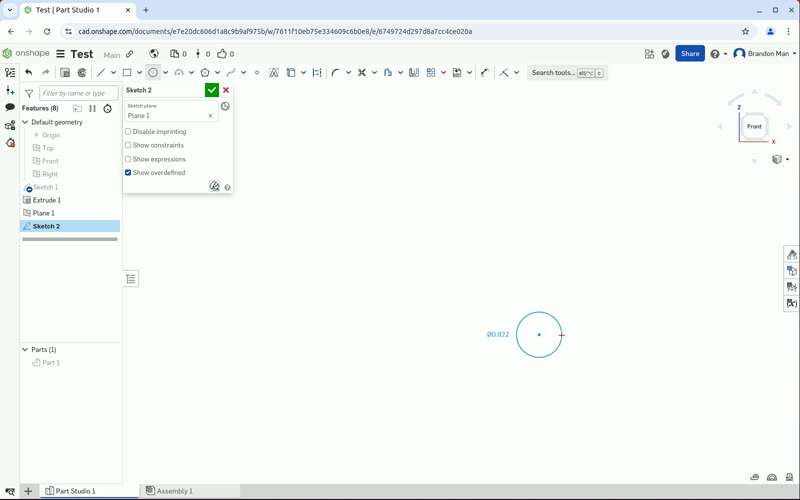
click(561, 334)
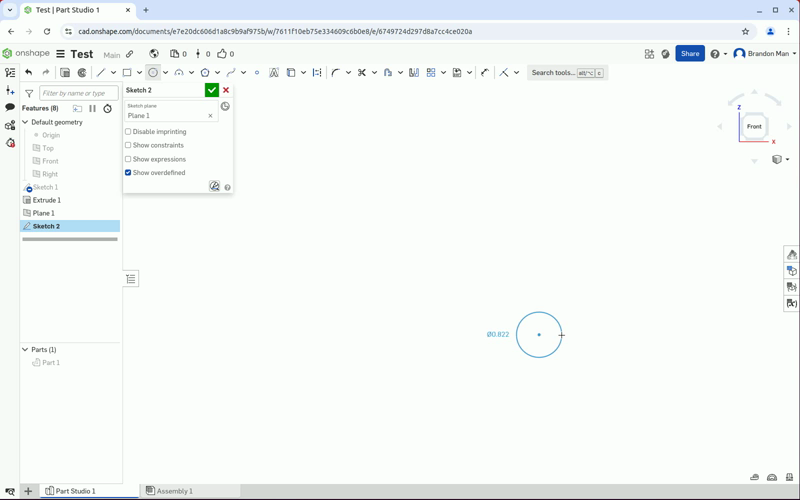
scroll(-6)
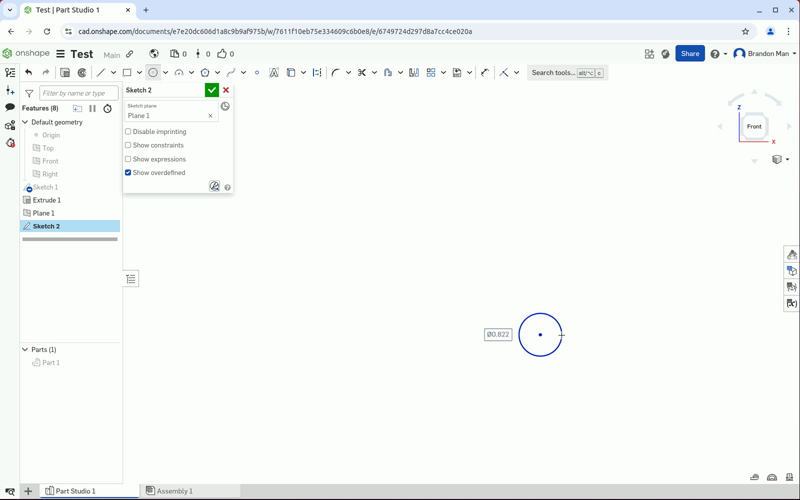
scroll(-6)
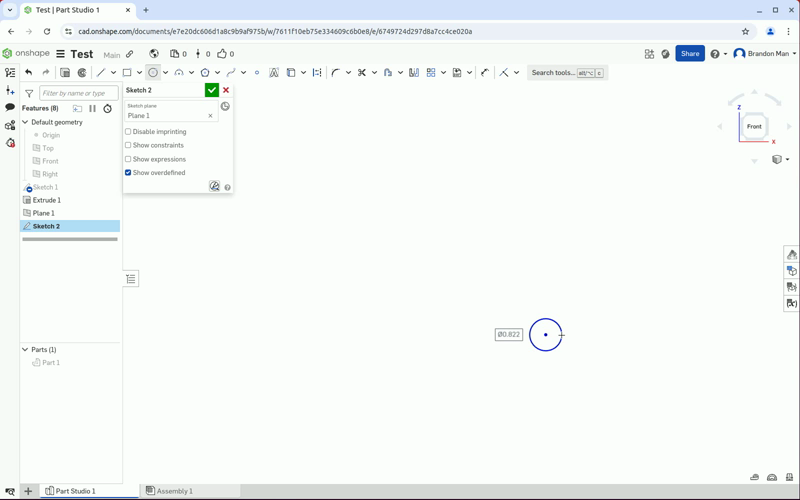
scroll(-6)
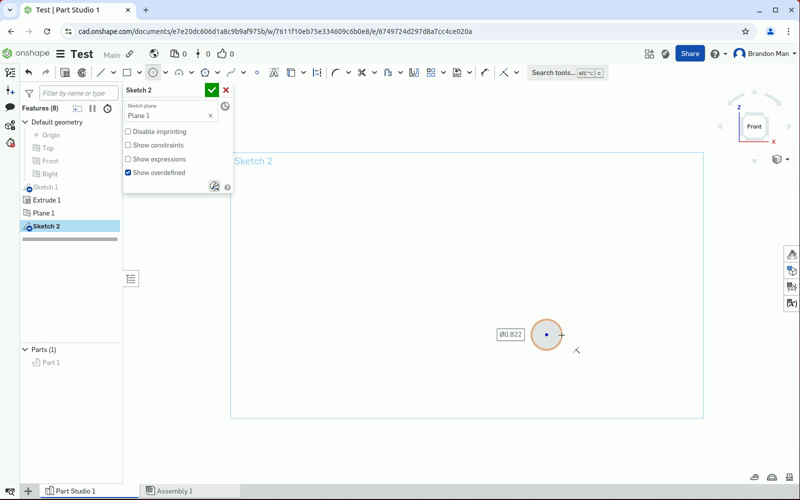
scroll(-6)
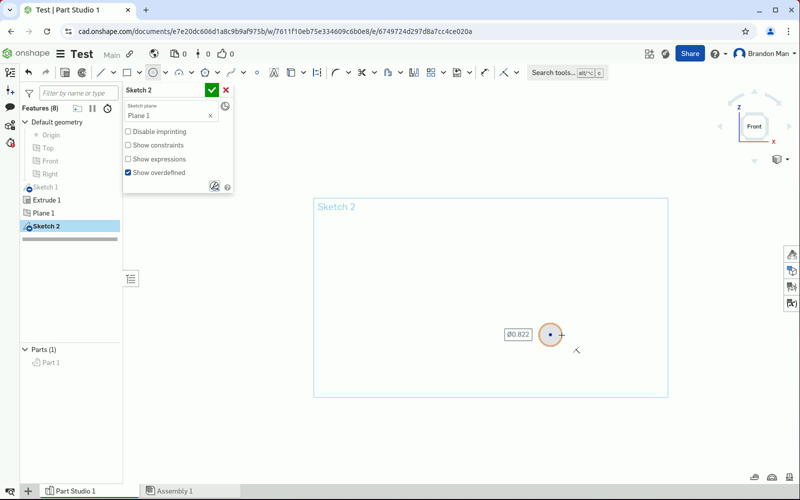
scroll(-6)
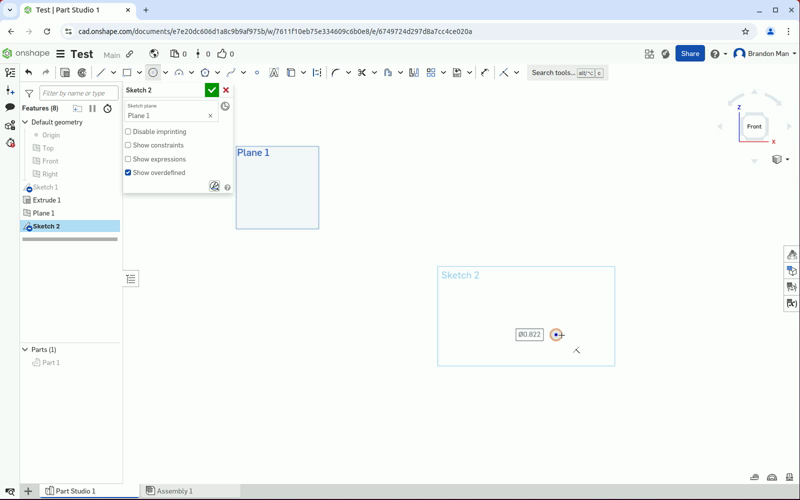
scroll(-6)
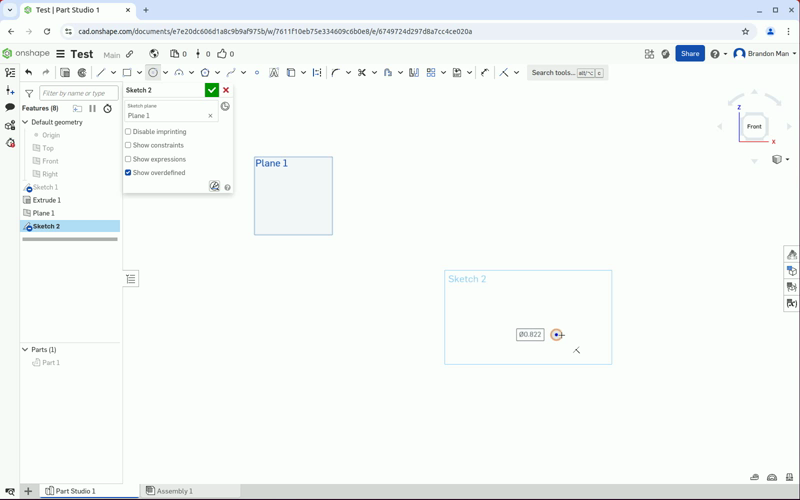
scroll(-6)
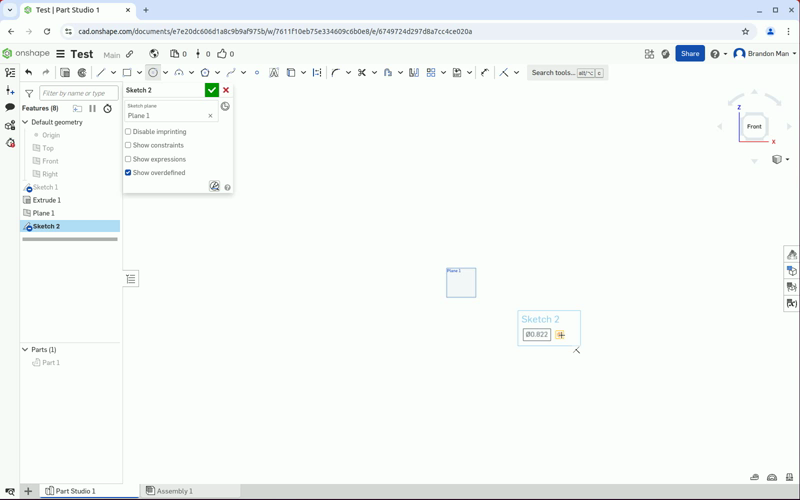
key(esc)
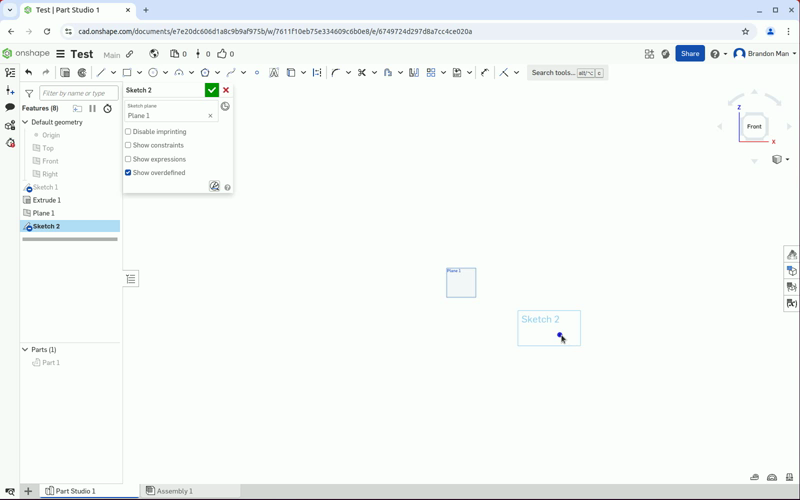
mouse_move(560, 334)
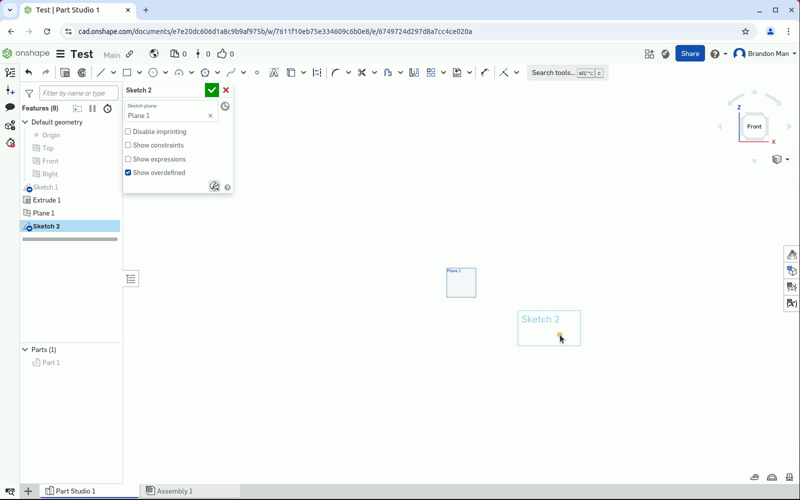
scroll(6)
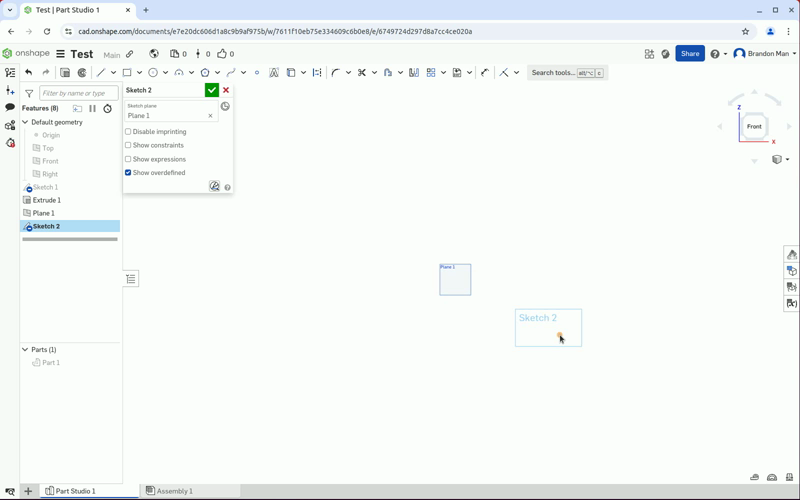
scroll(6)
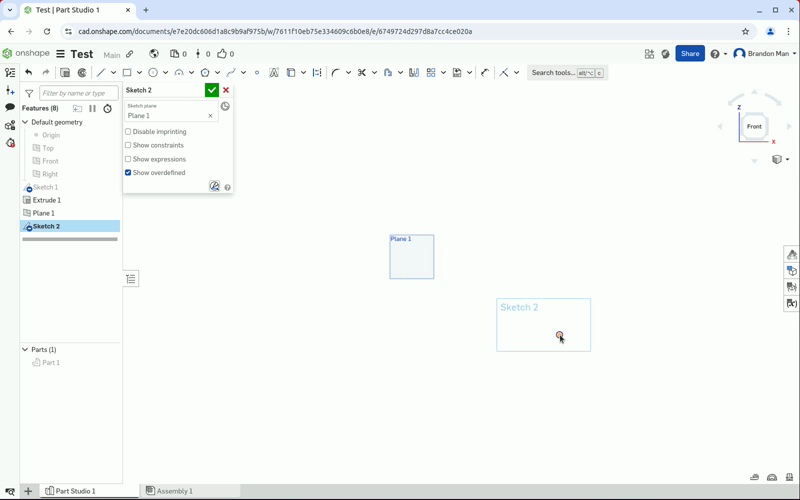
scroll(6)
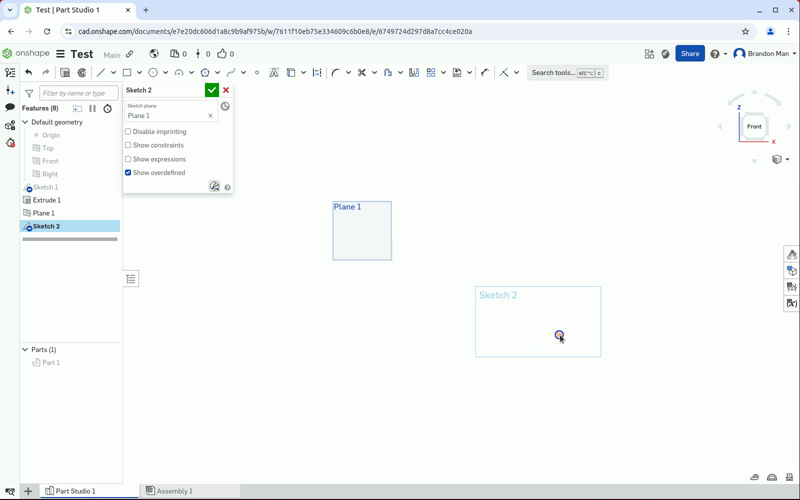
scroll(6)
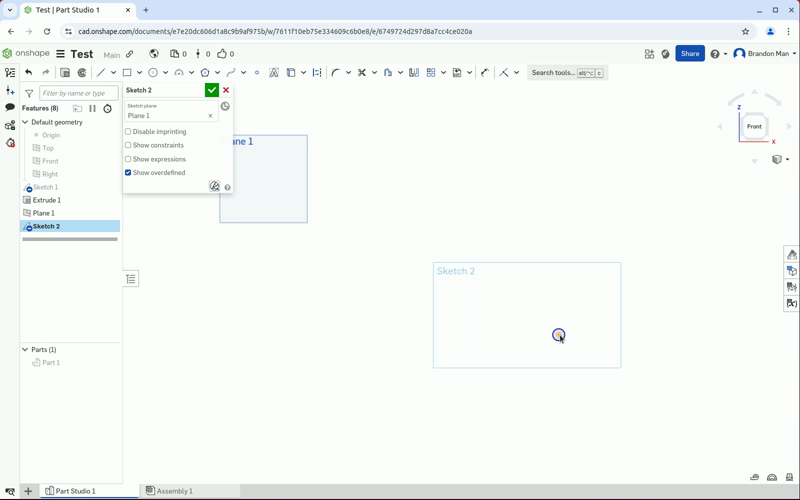
scroll(6)
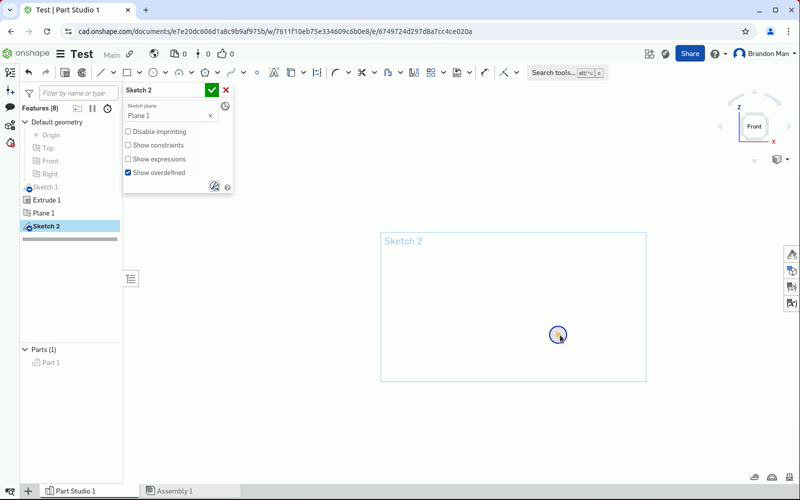
scroll(6)
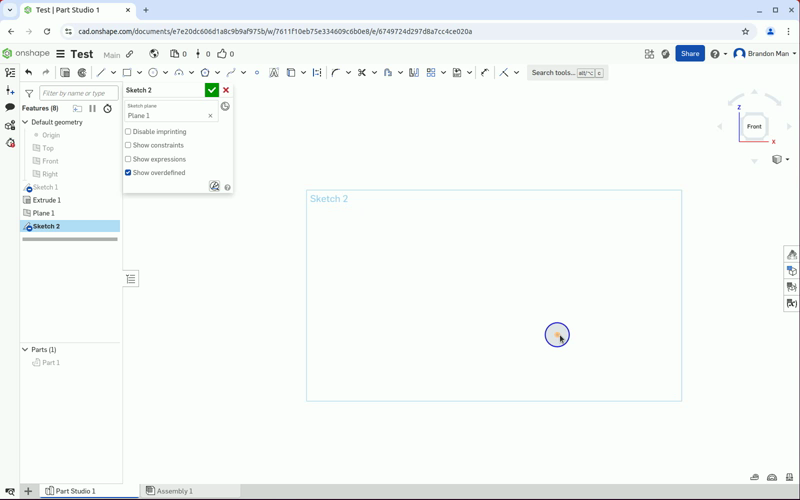
scroll(6)
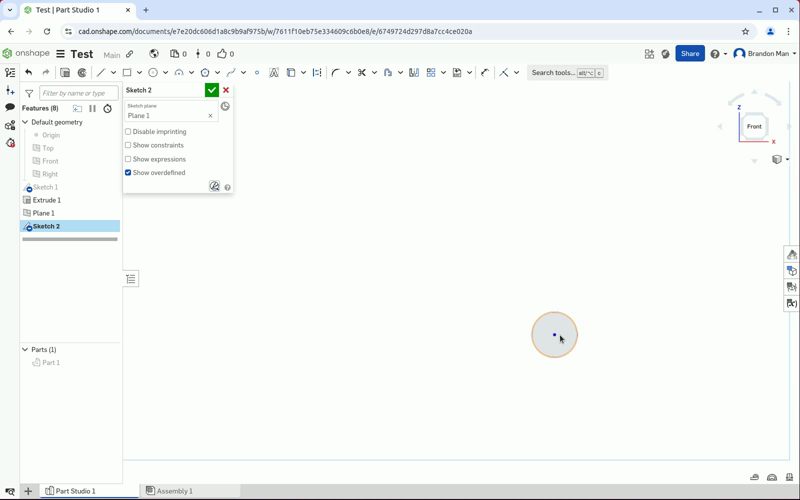
click(560, 334)
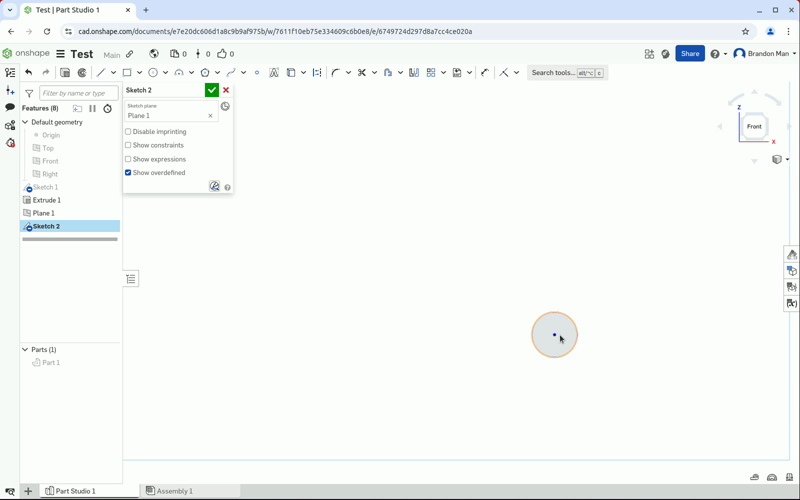
scroll(-6)
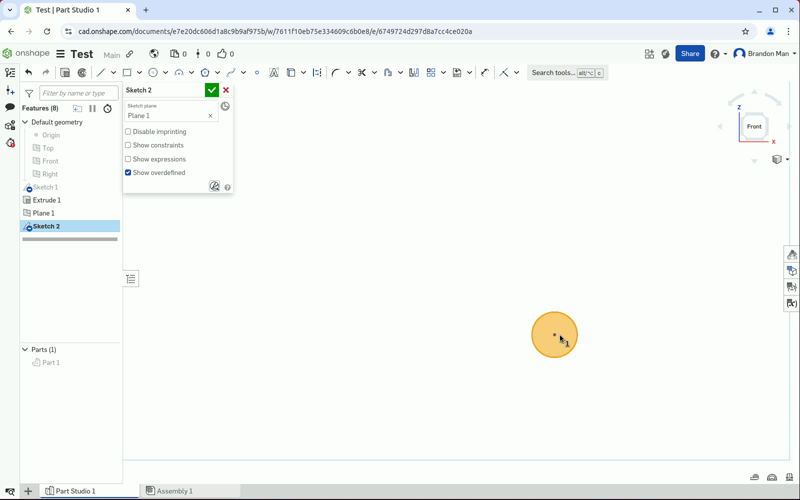
scroll(-6)
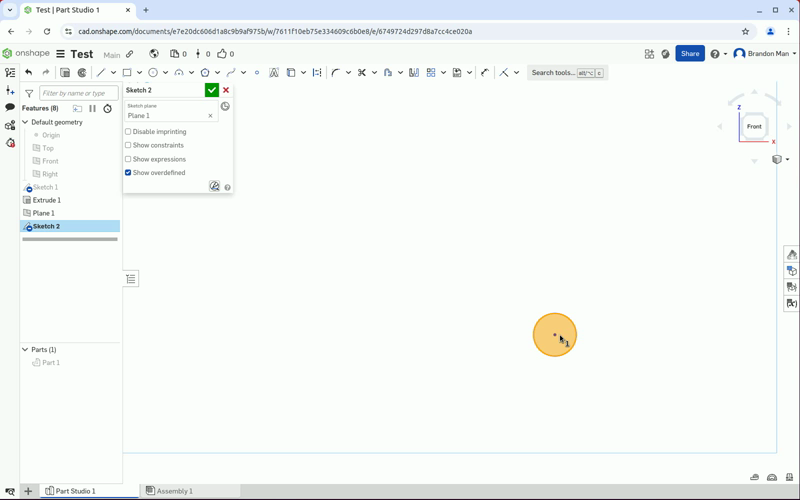
scroll(-6)
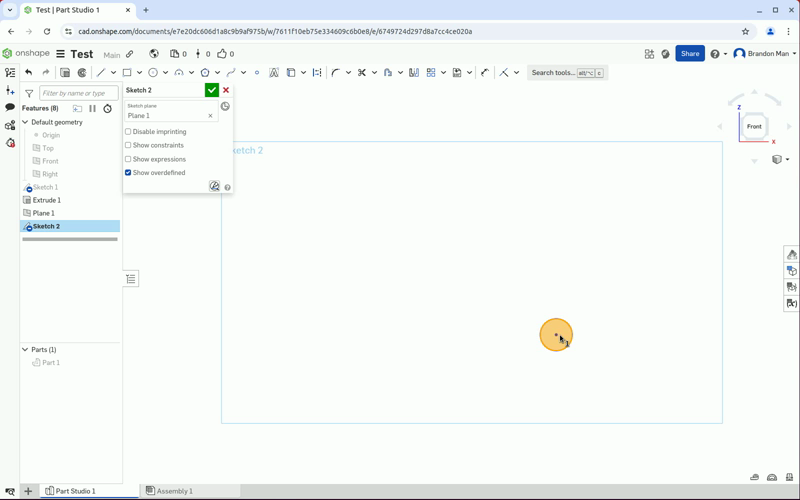
scroll(-6)
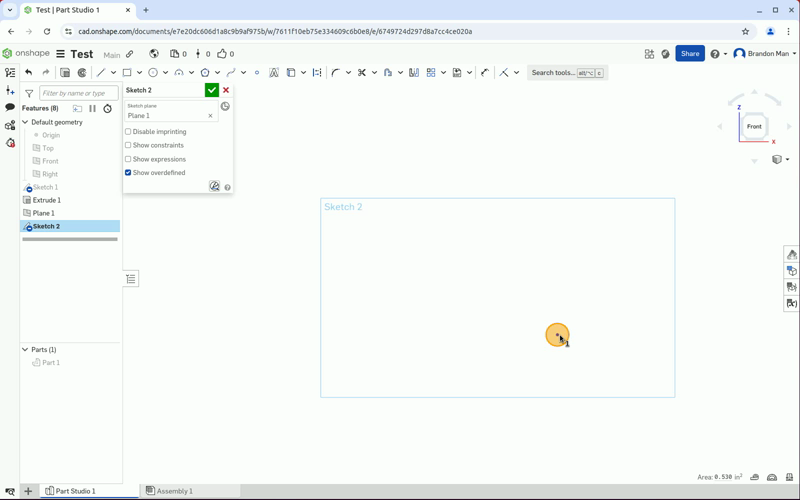
scroll(-6)
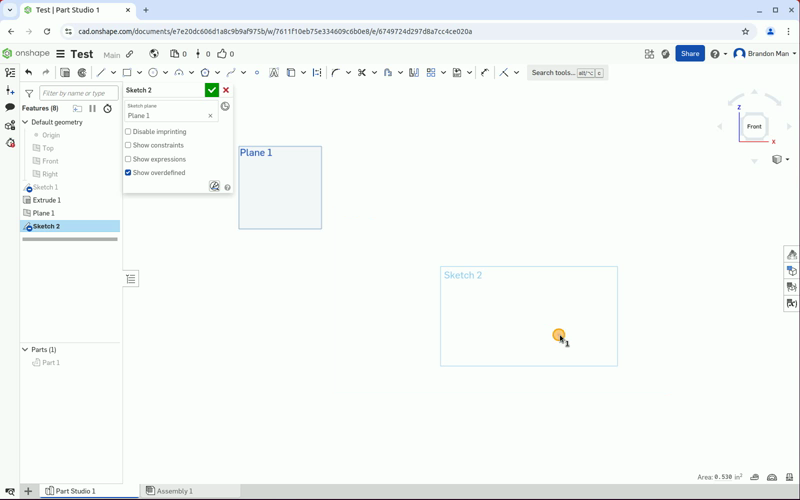
scroll(-6)
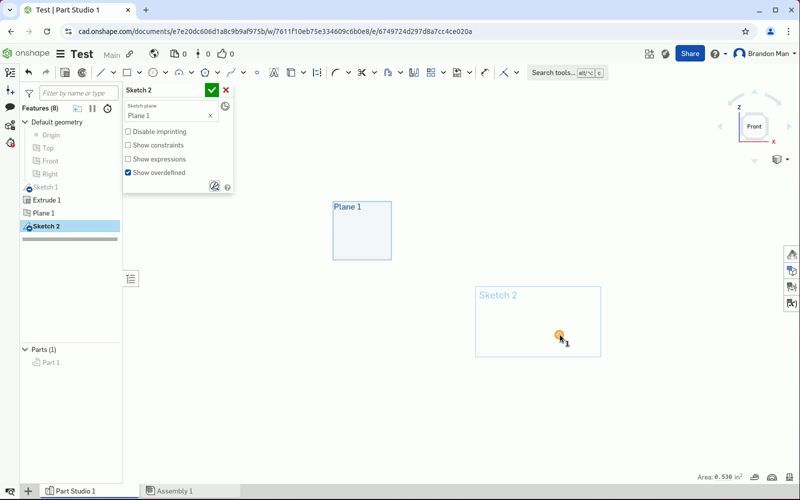
scroll(-6)
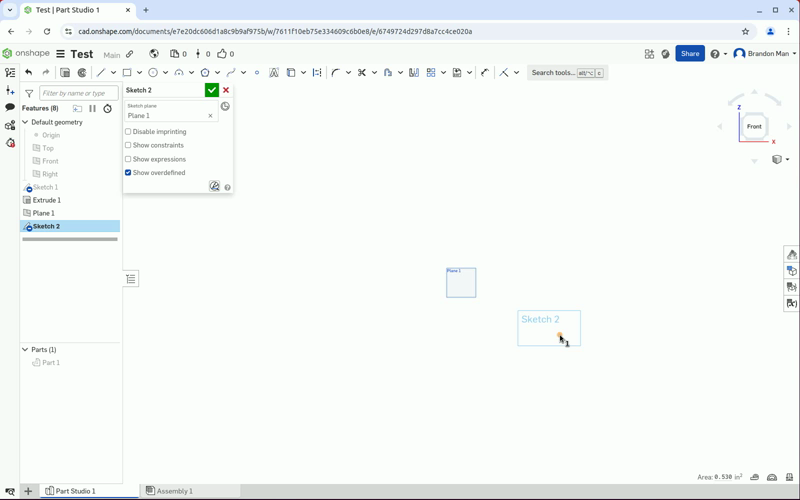
mouse_move(73, 352)
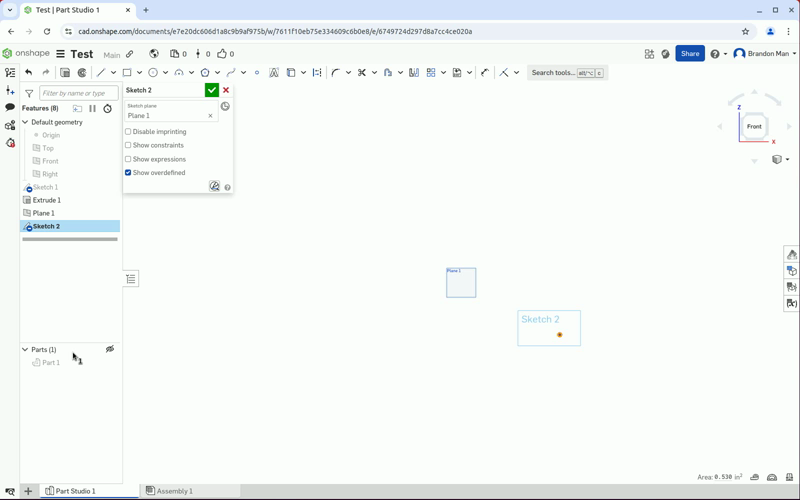
key(shift+y)
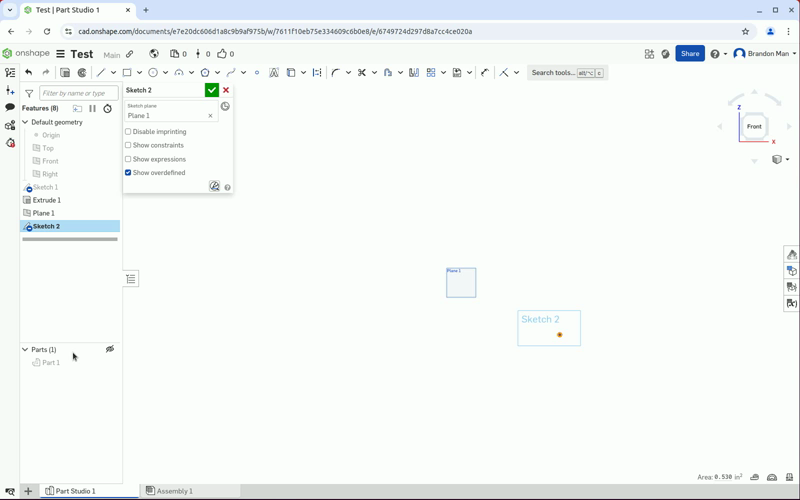
key(shift+e)
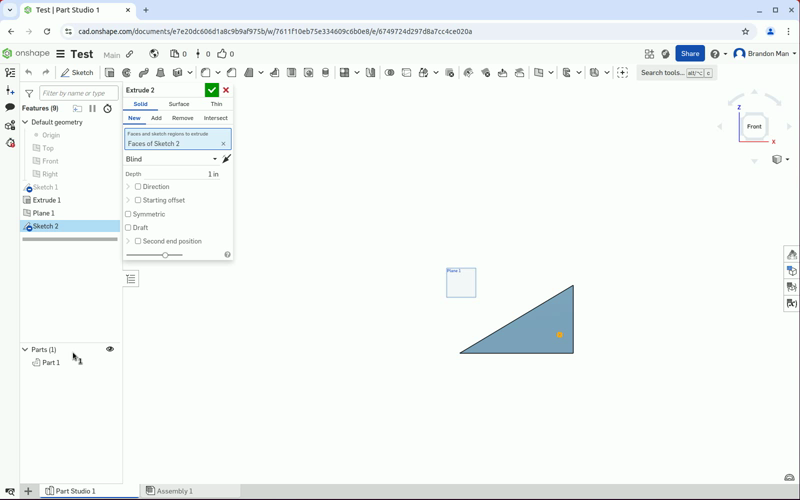
mouse_move(143, 106)
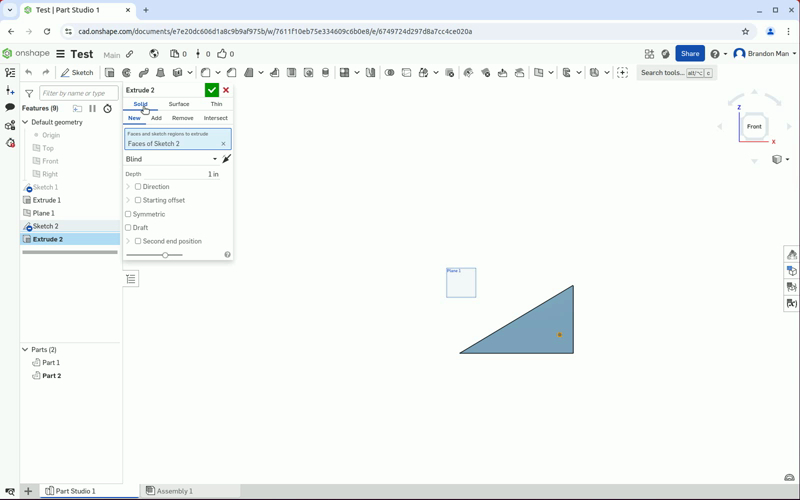
click(143, 106)
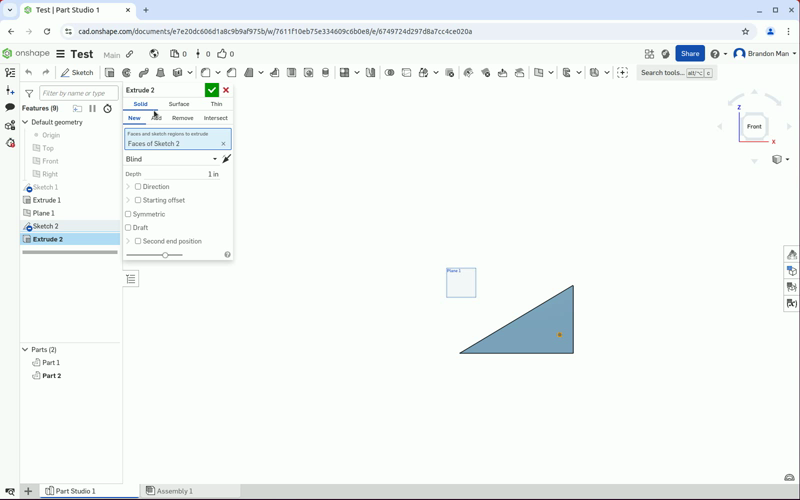
mouse_move(186, 120)
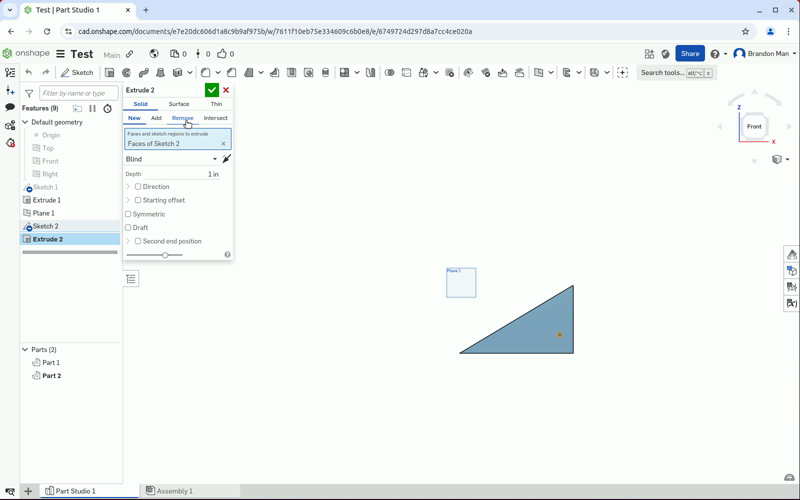
click(186, 120)
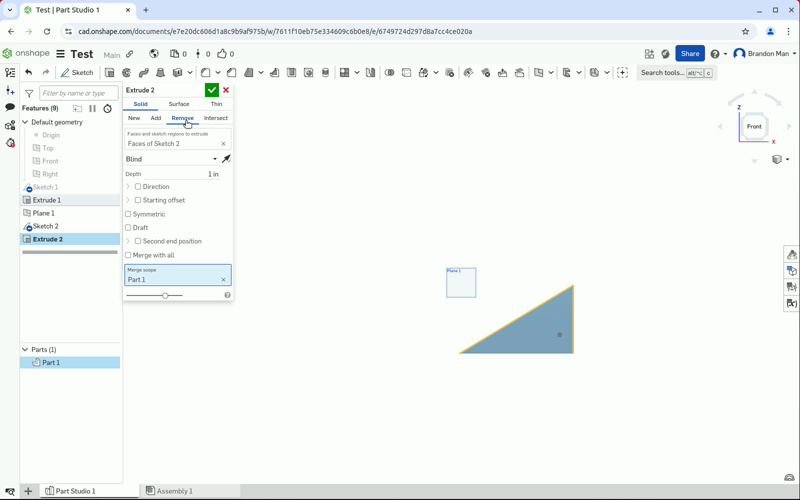
key(tab, 4)
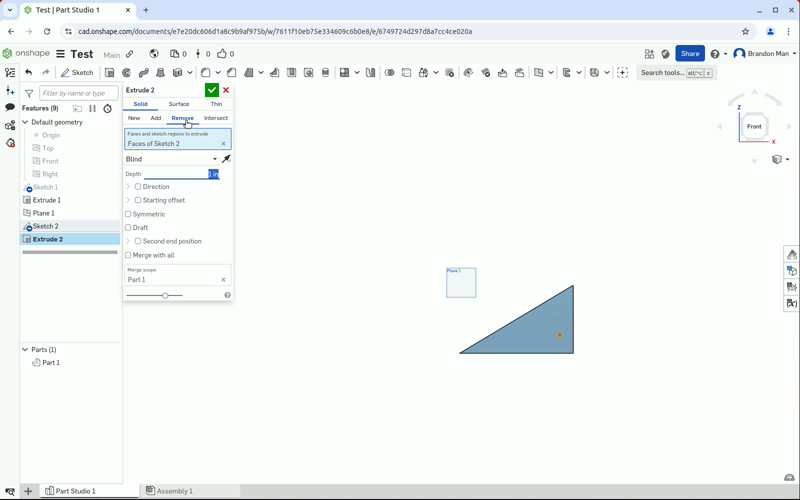
text(25.515)
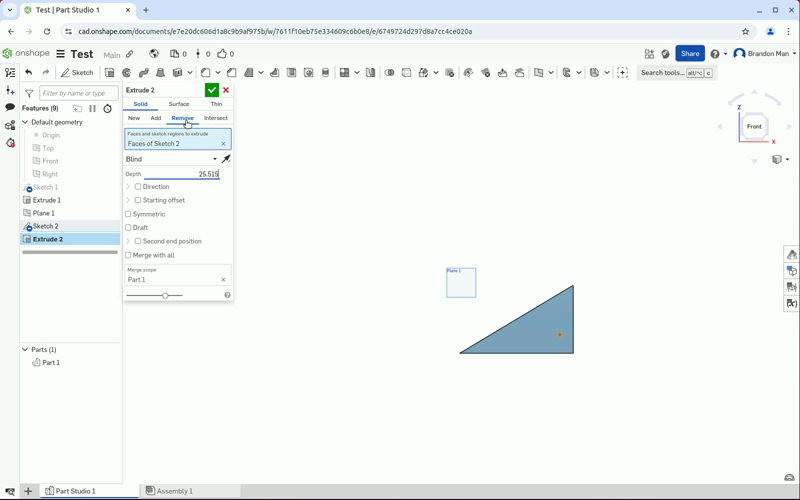
key(tab, 6)
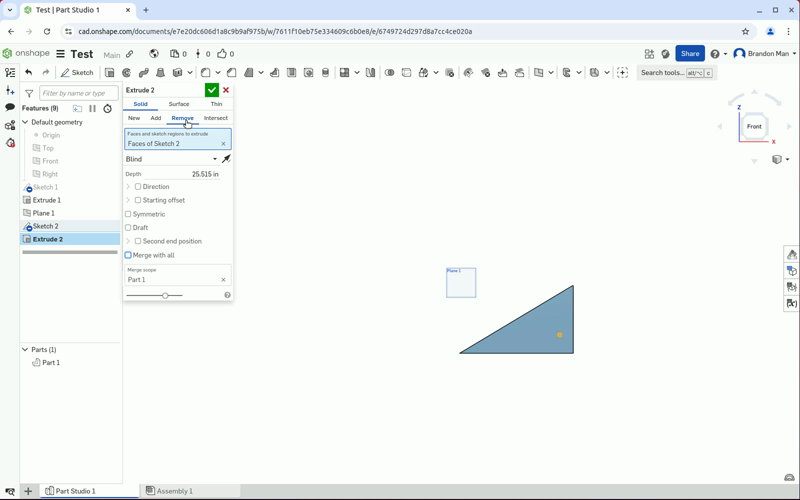
key(space)
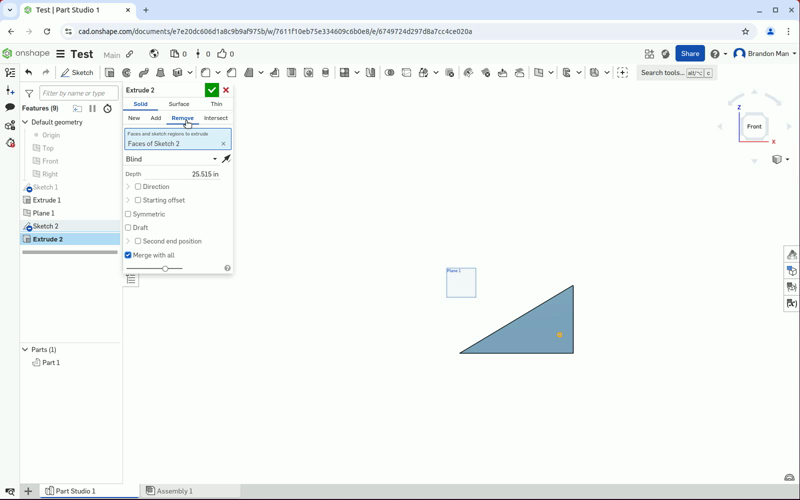
key(enter)
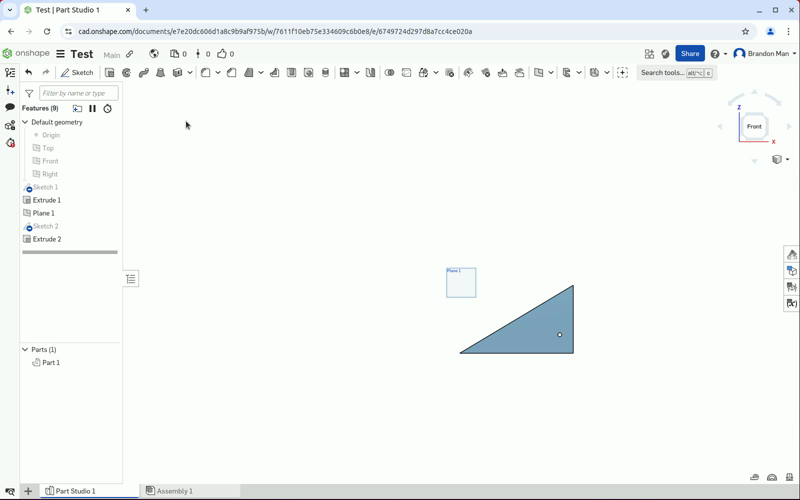
key(shift+h)
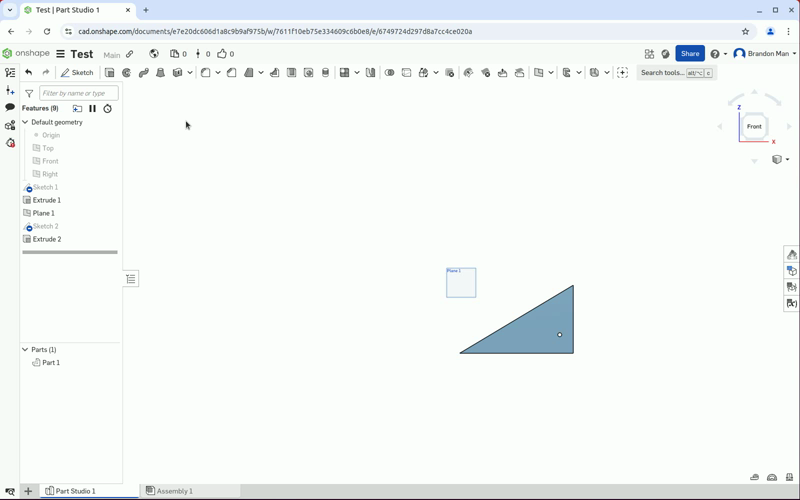
key(shift+h)
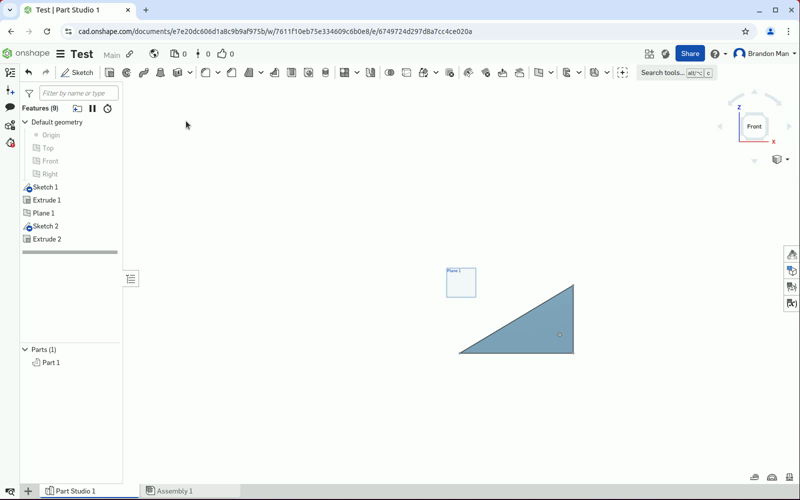
key(shift+7)
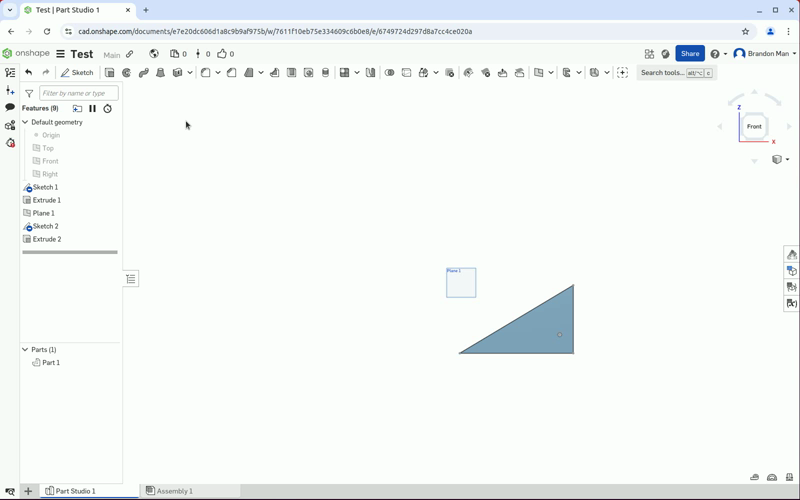
key(left, 2)
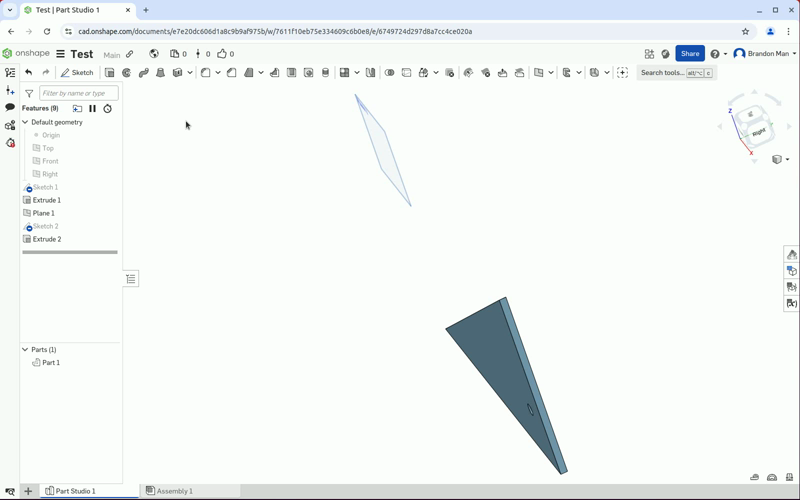
key(down, 2)
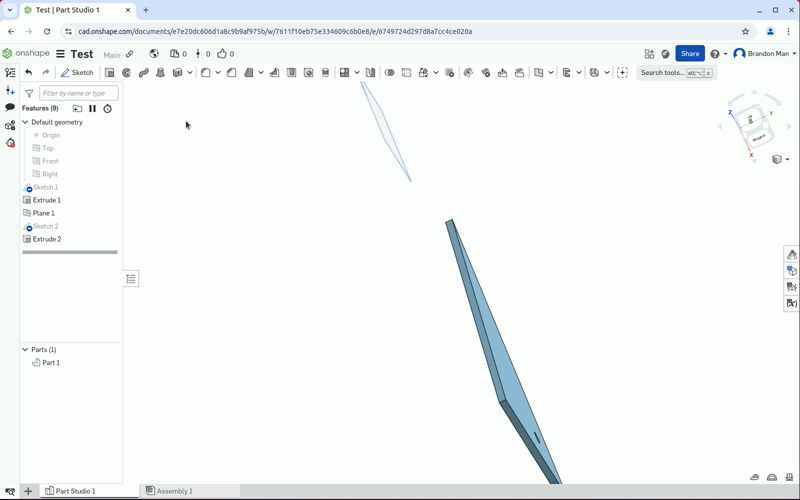
key(up, 2)
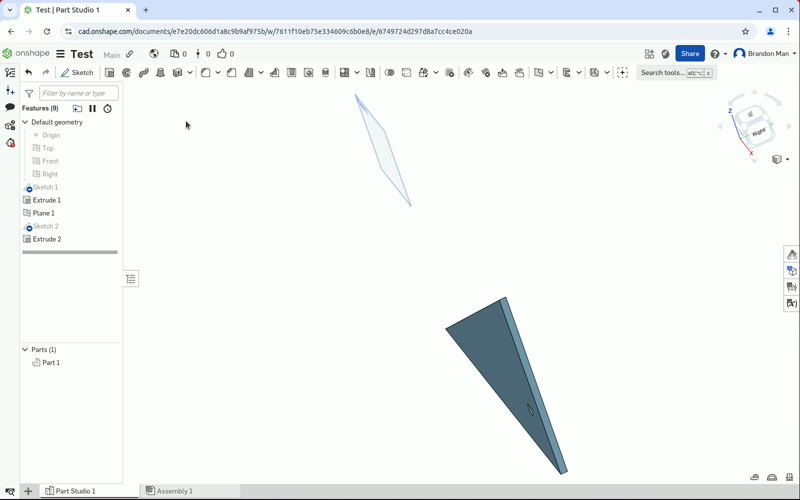
key(right, 2)
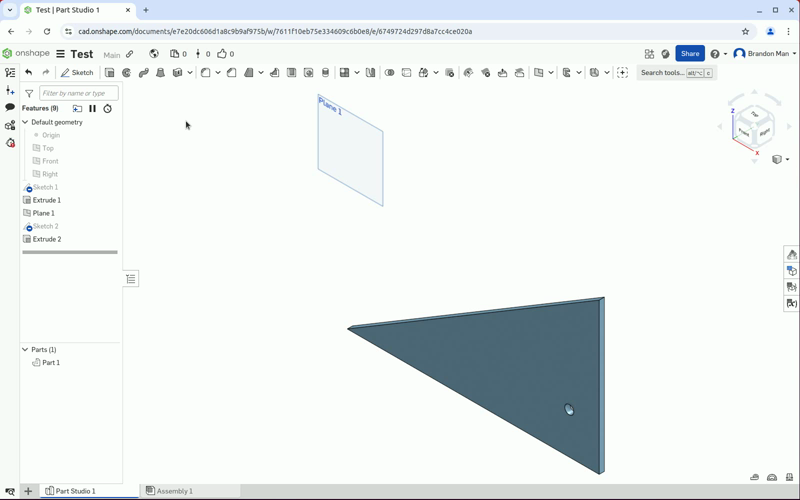
mouse_move(73, 189)
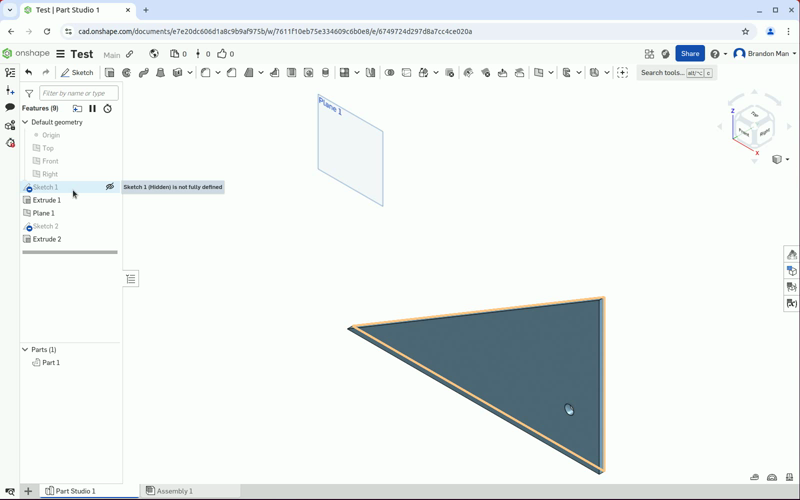
click(73, 189)